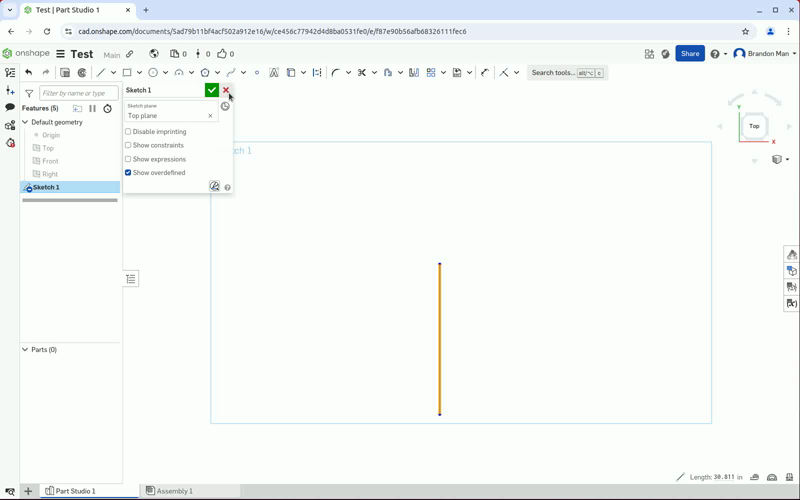
key(shift+h)
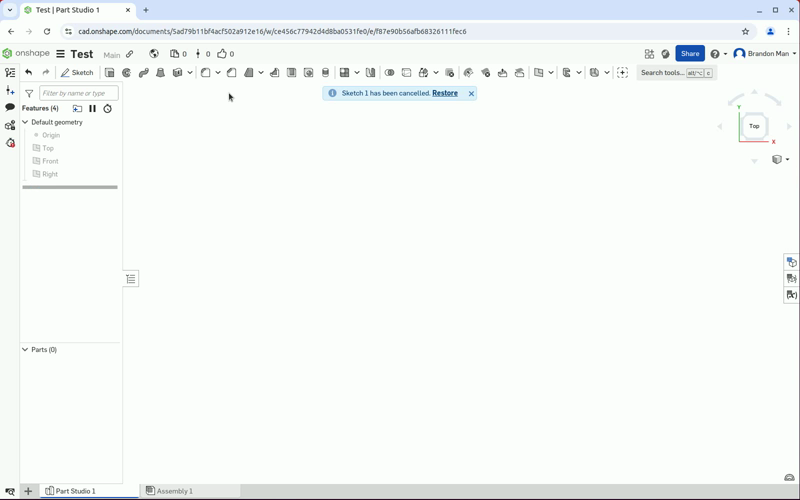
mouse_move(73, 352)
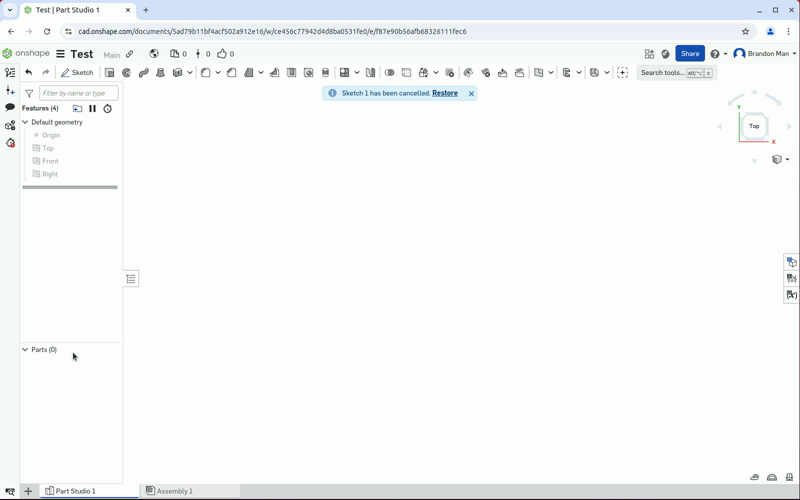
key(y)
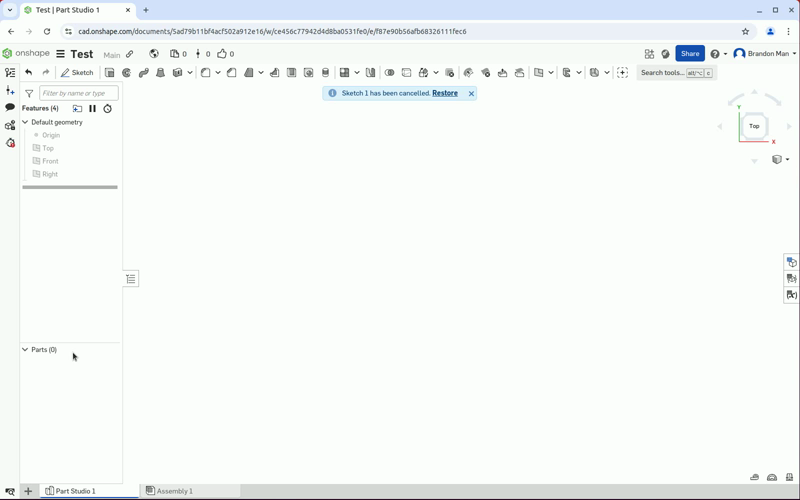
key(shift+p)
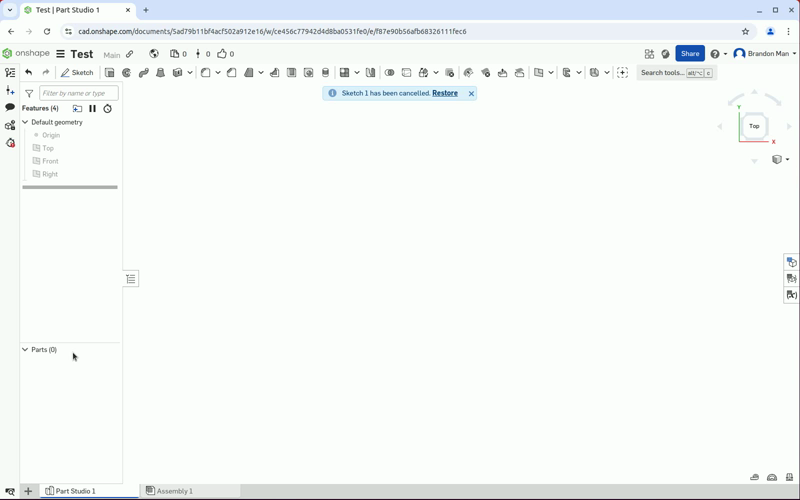
key(space)
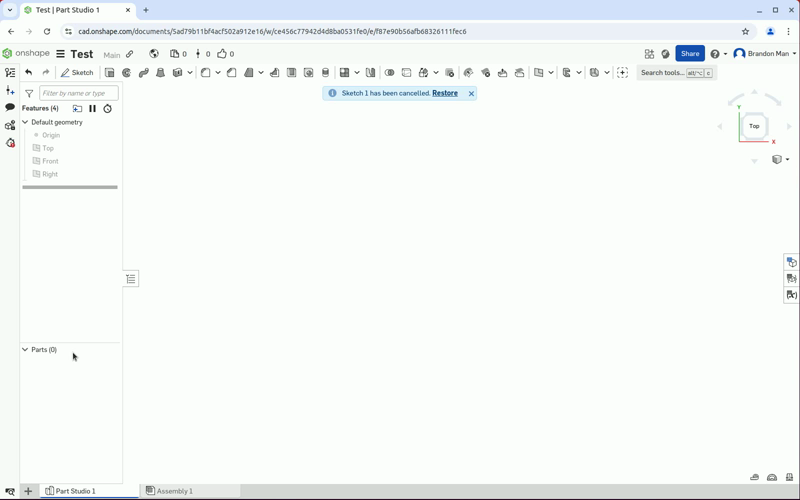
key_down(shift)
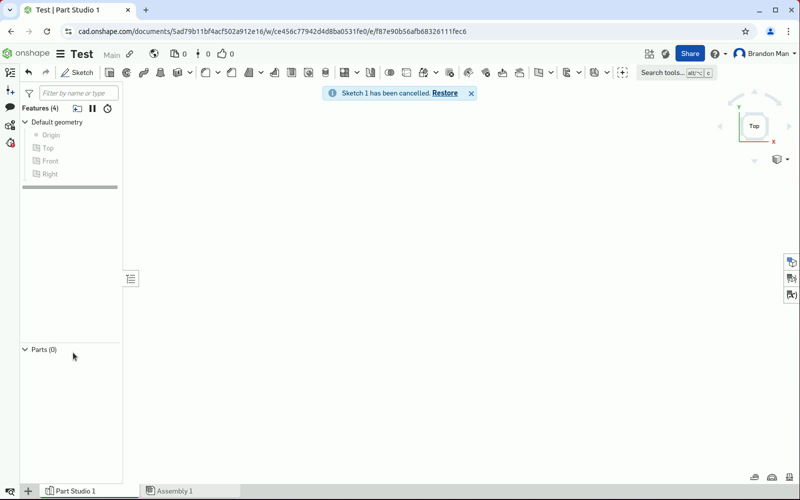
key(up)
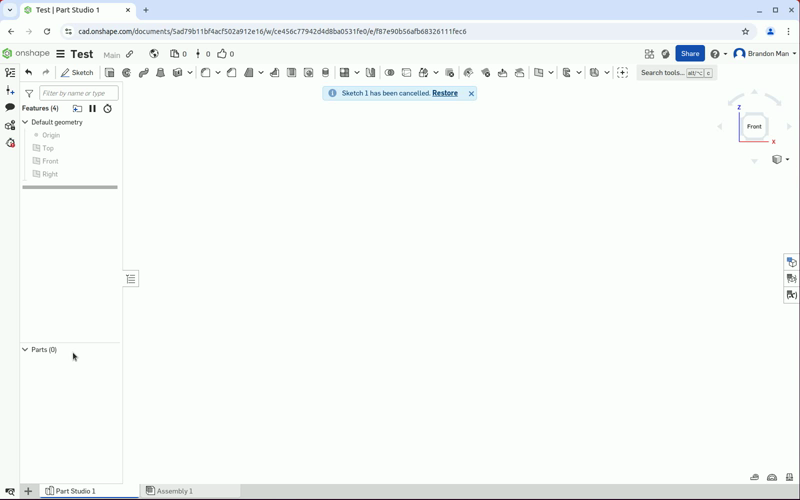
key_up(shift)
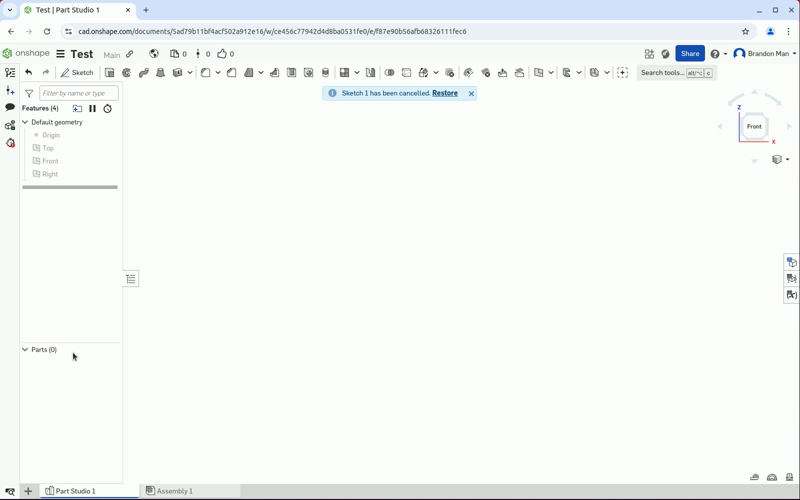
mouse_move(73, 352)
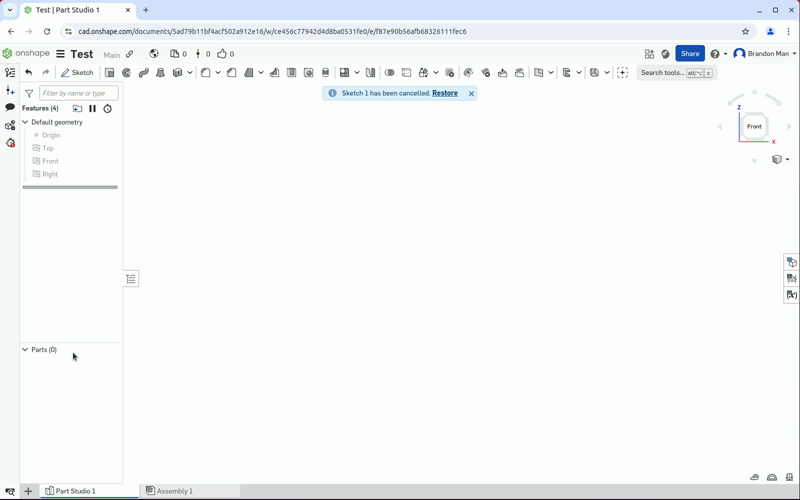
key(shift+y)
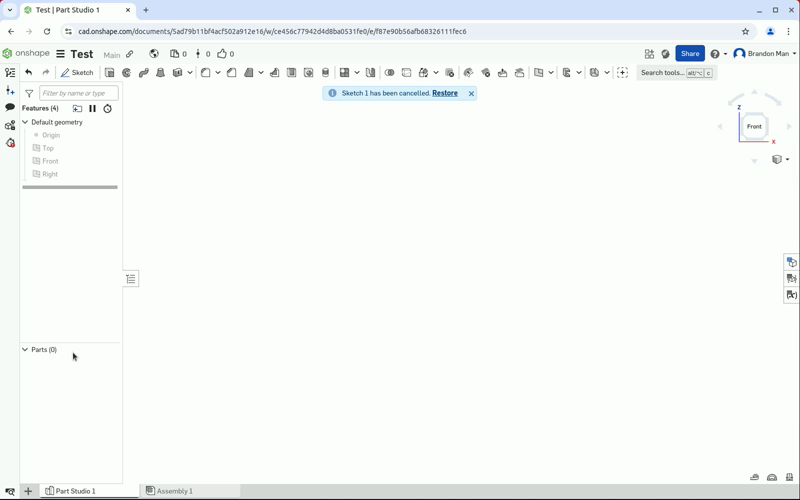
key(shift+s)
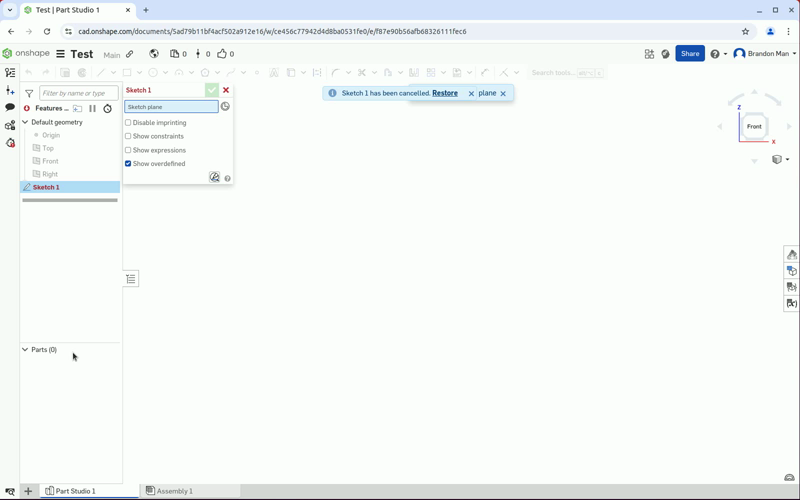
mouse_move(73, 163)
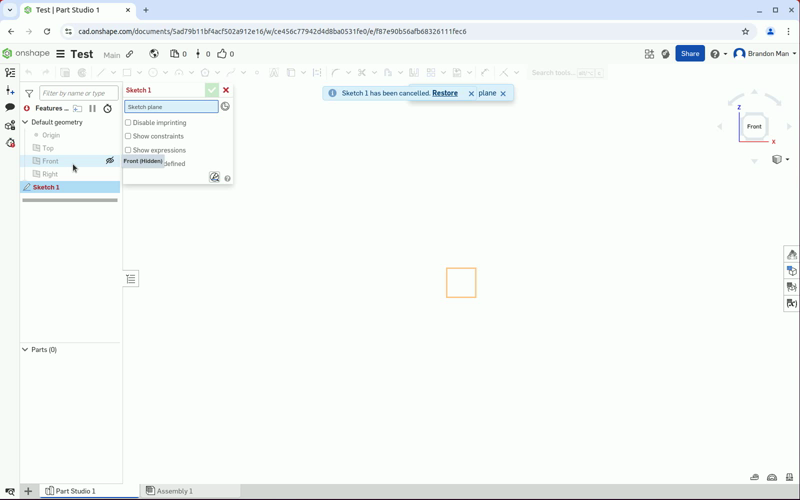
click(73, 163)
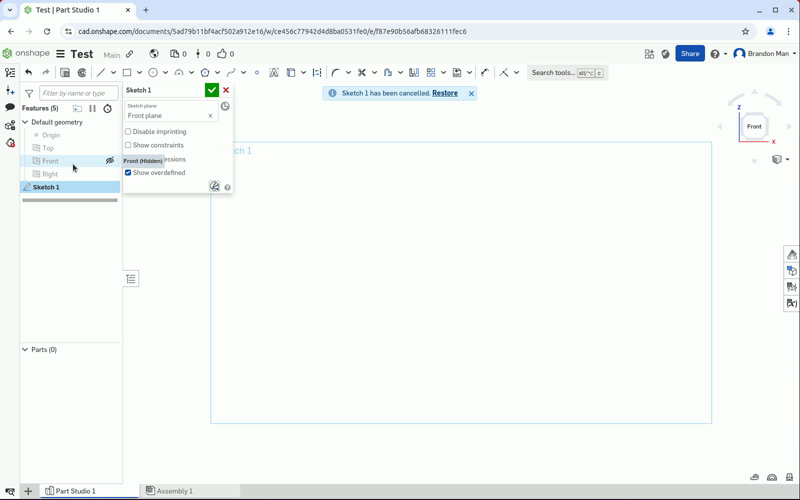
mouse_move(73, 352)
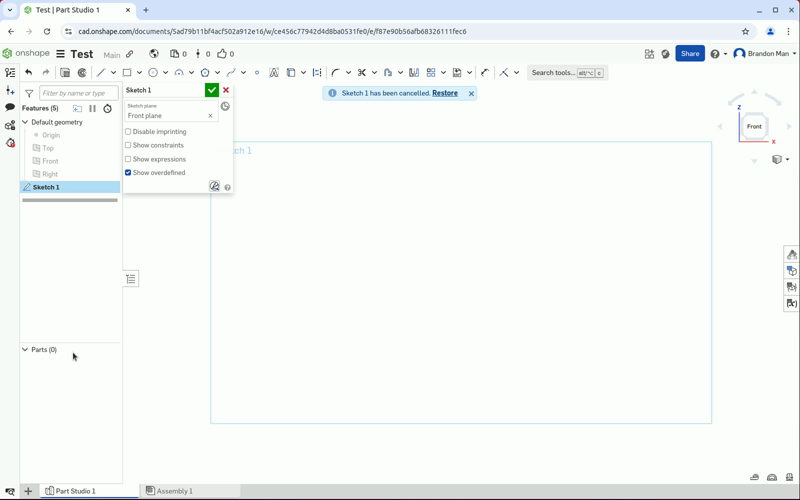
key(y)
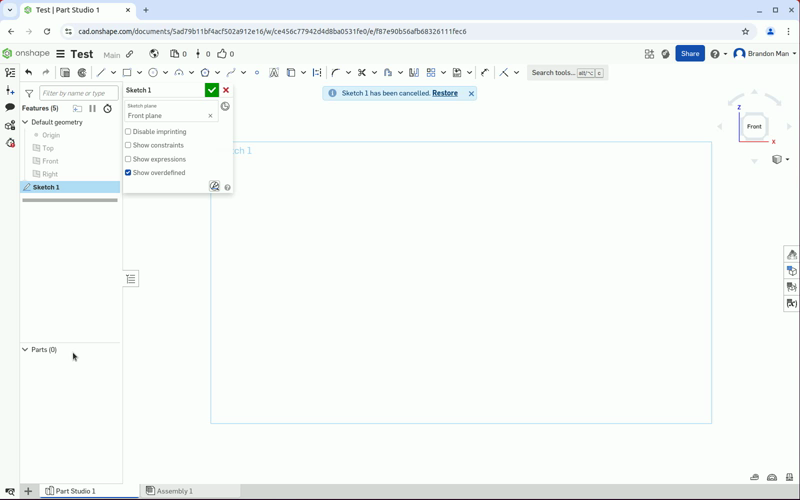
key(c)
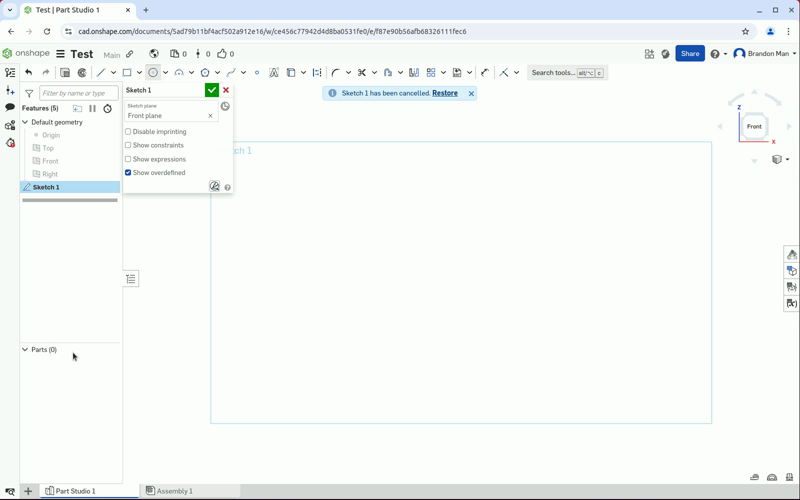
key_down(shift)
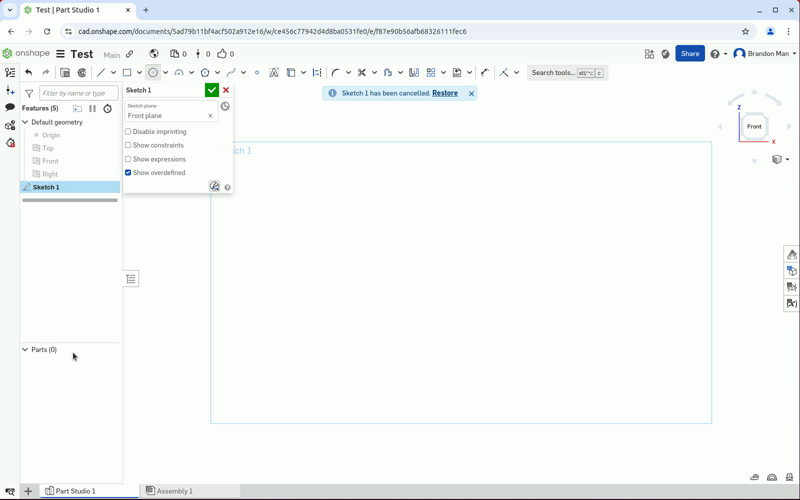
mouse_move(429, 320)
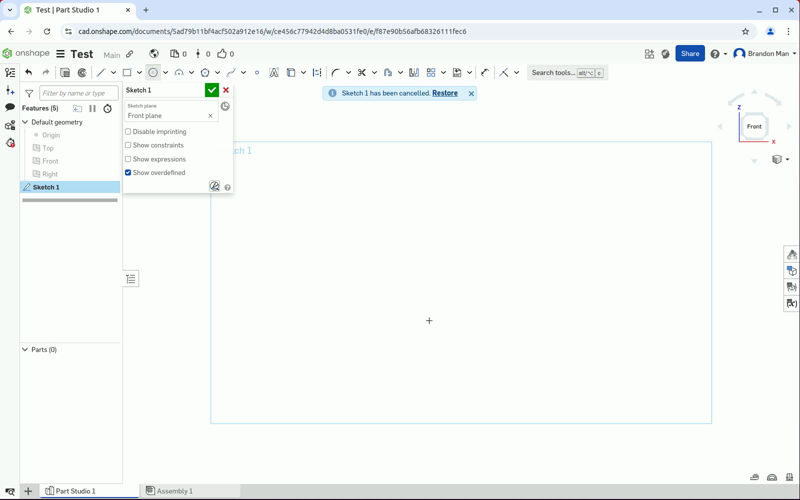
click(429, 320)
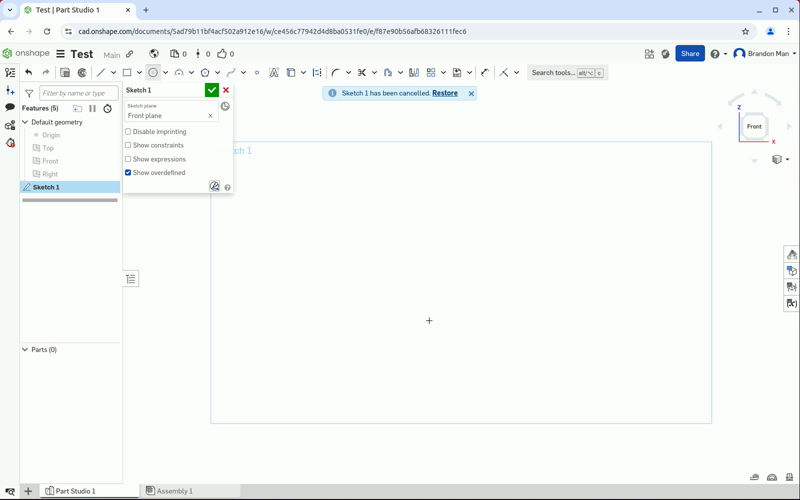
key_up(shift)
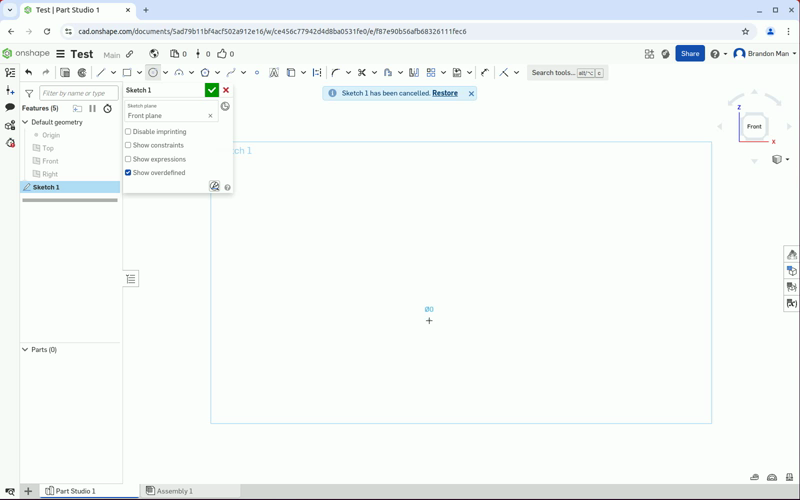
mouse_move(464, 320)
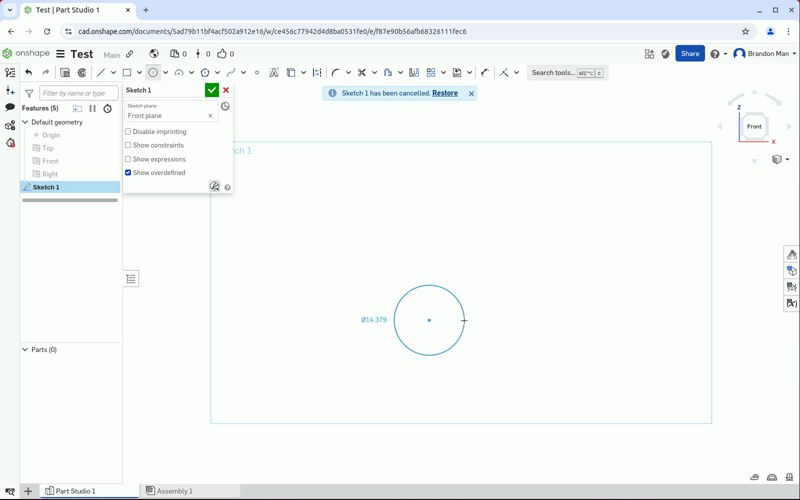
click(464, 320)
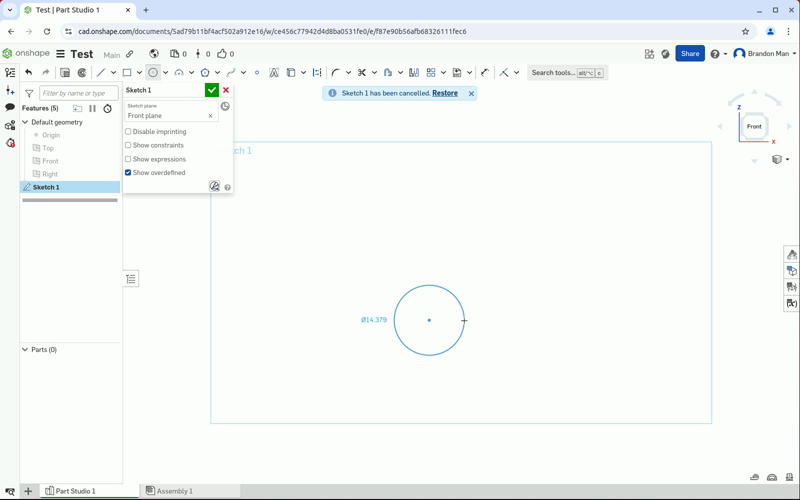
key(esc)
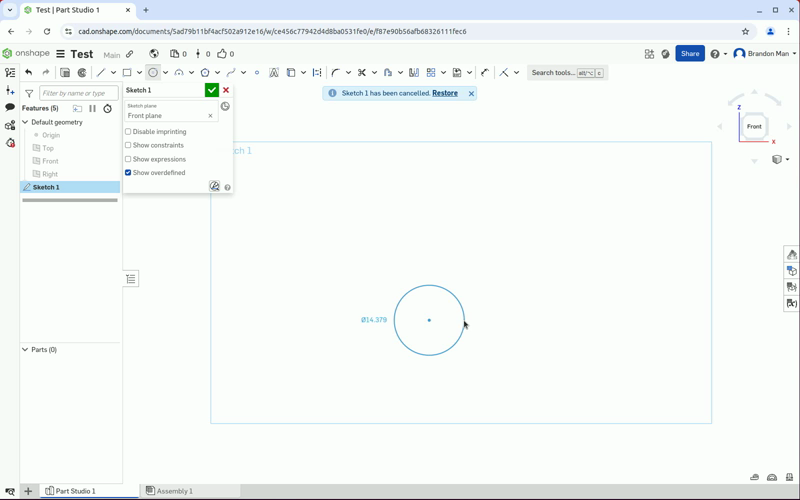
mouse_move(428, 349)
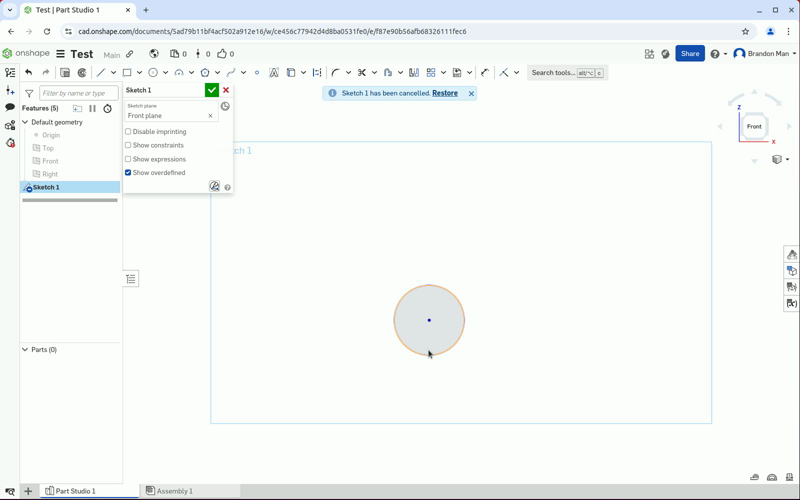
click(428, 349)
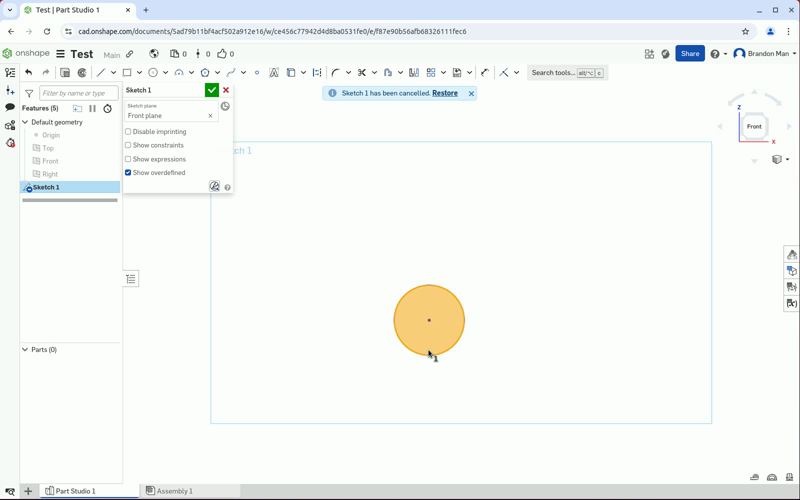
mouse_move(73, 352)
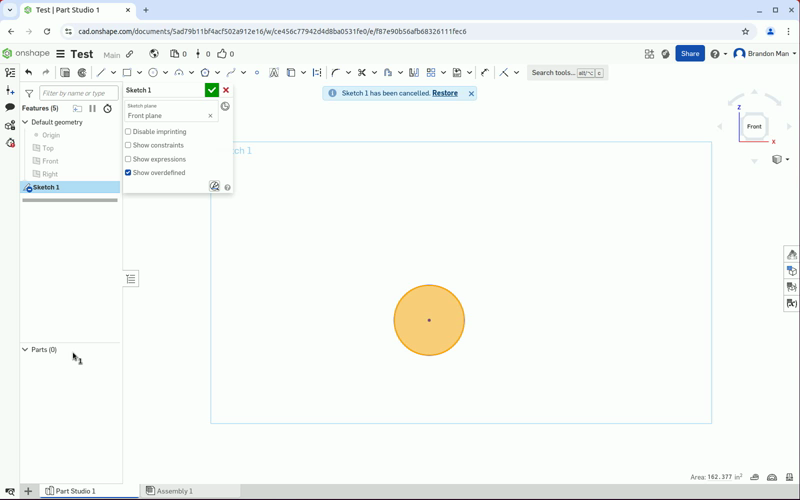
key(shift+y)
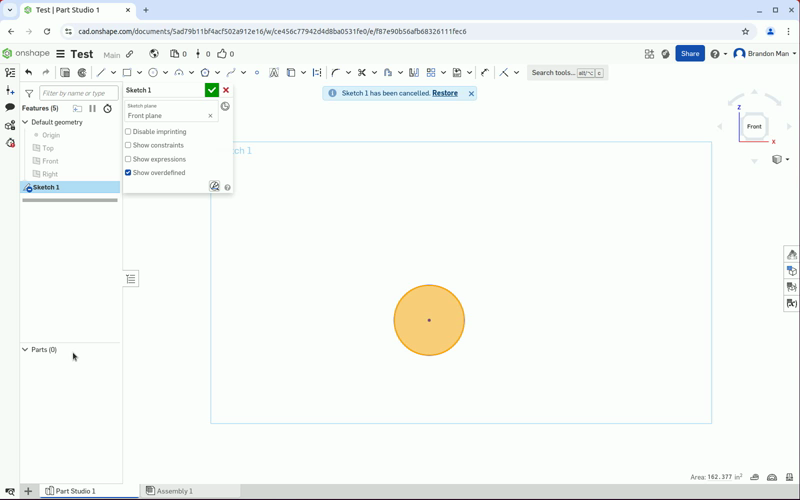
key(shift+e)
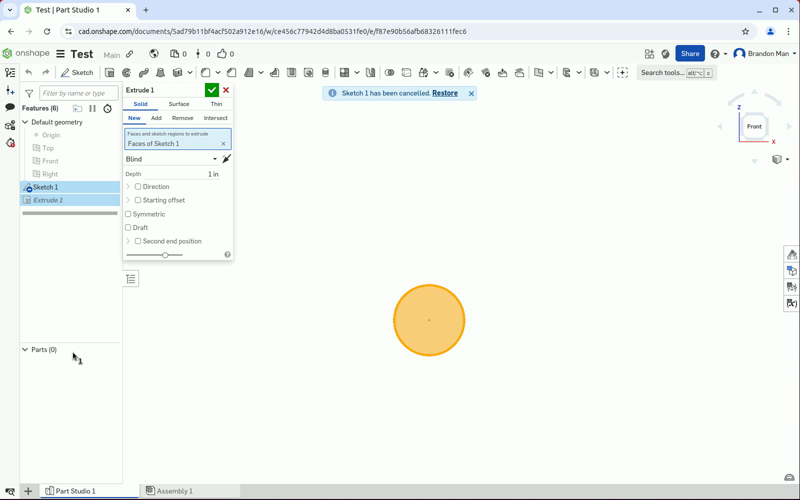
mouse_move(143, 106)
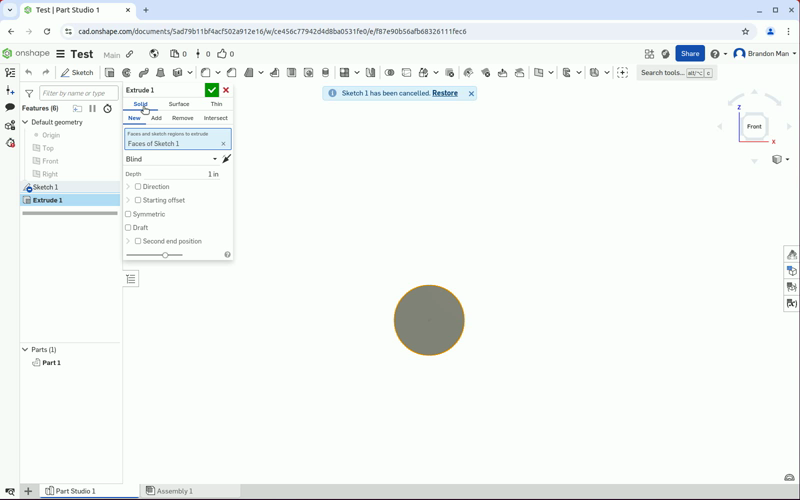
click(143, 106)
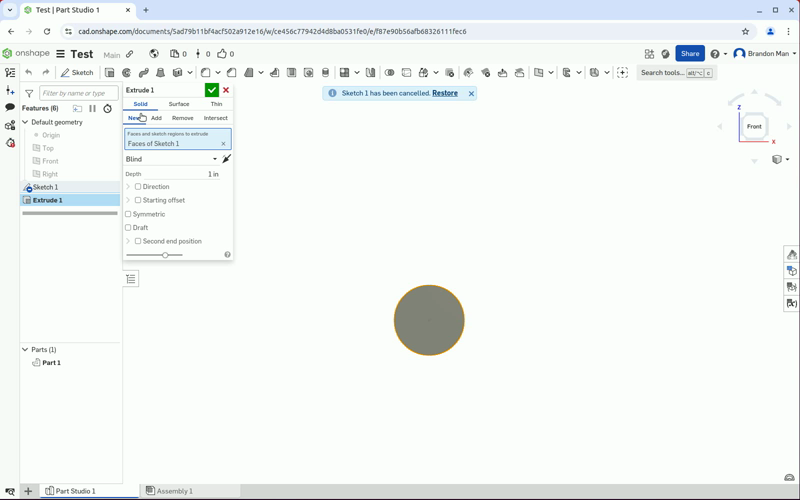
mouse_move(137, 120)
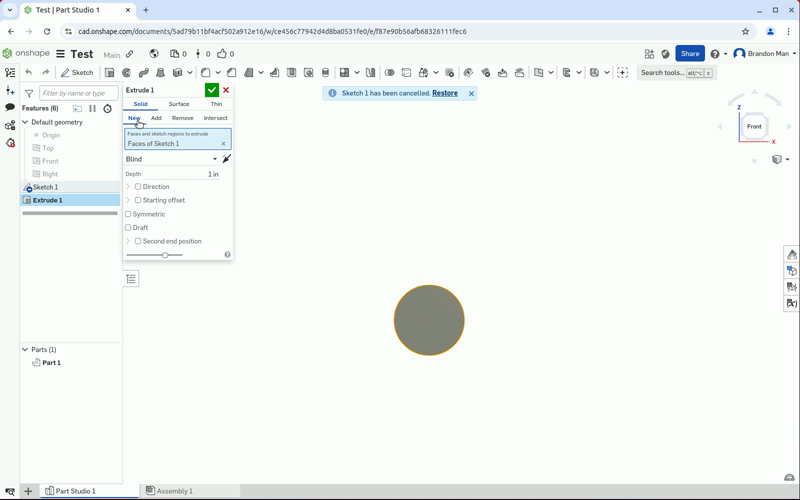
click(137, 120)
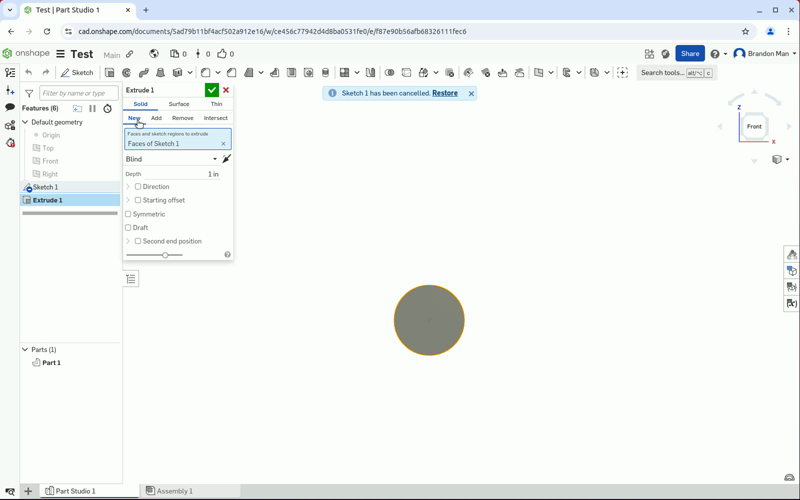
key(tab, 4)
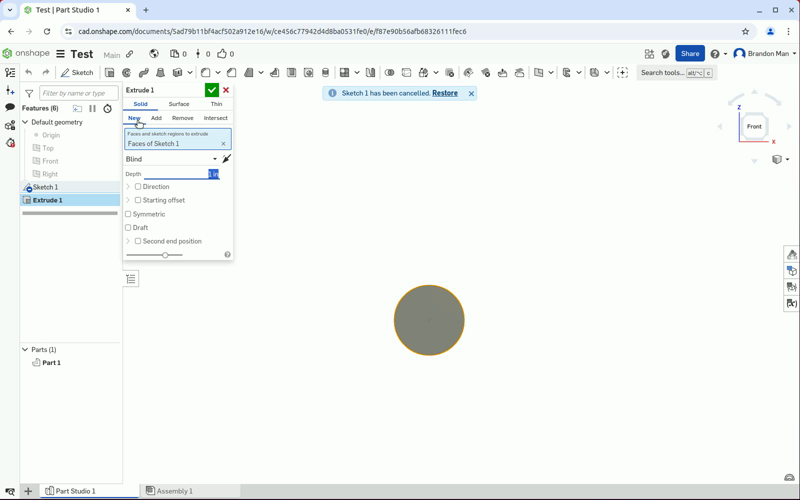
text(4.814)
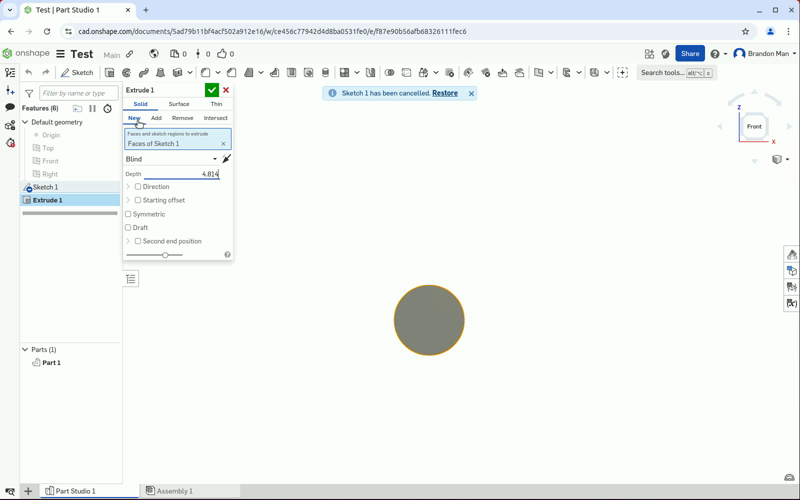
key(enter)
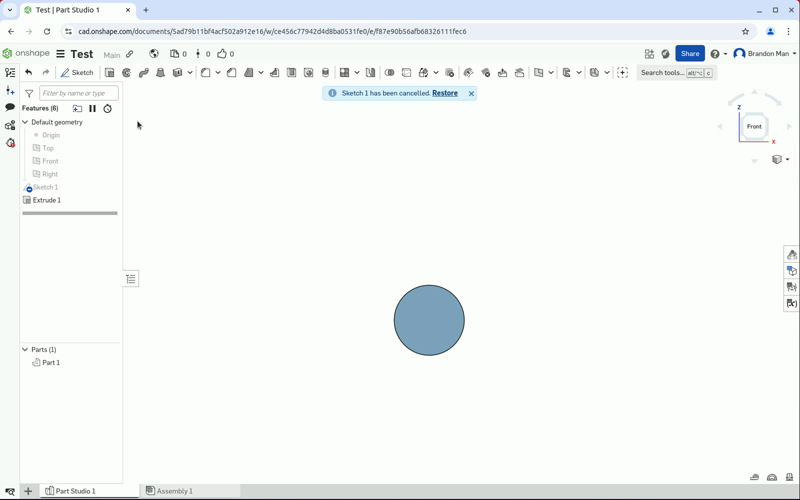
key(shift+h)
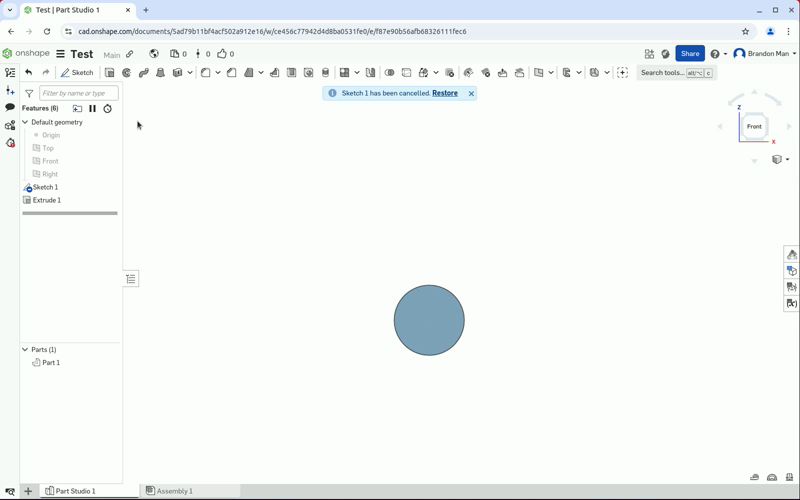
key(shift+h)
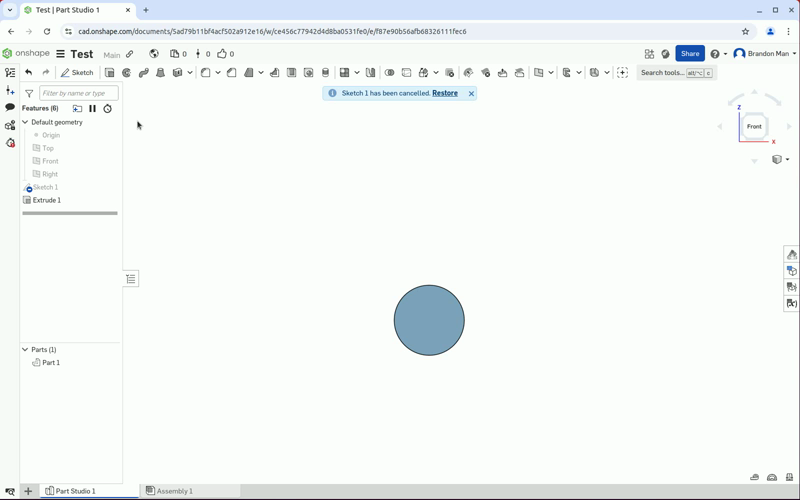
mouse_move(73, 189)
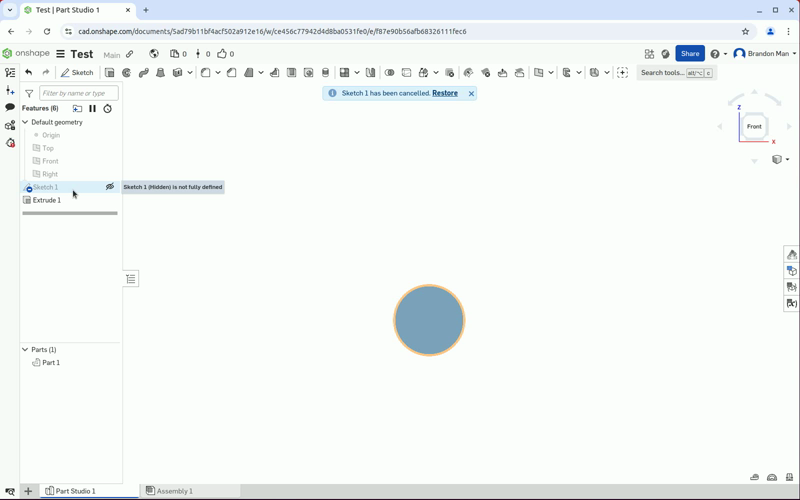
click(73, 189)
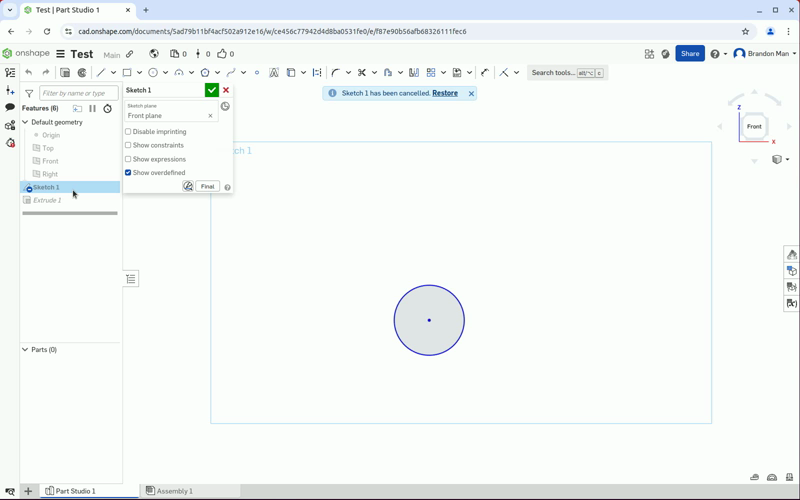
mouse_move(229, 92)
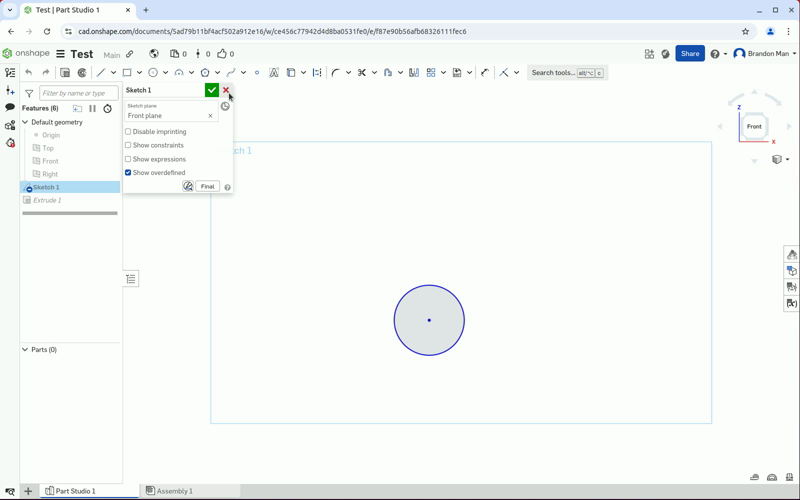
click(229, 92)
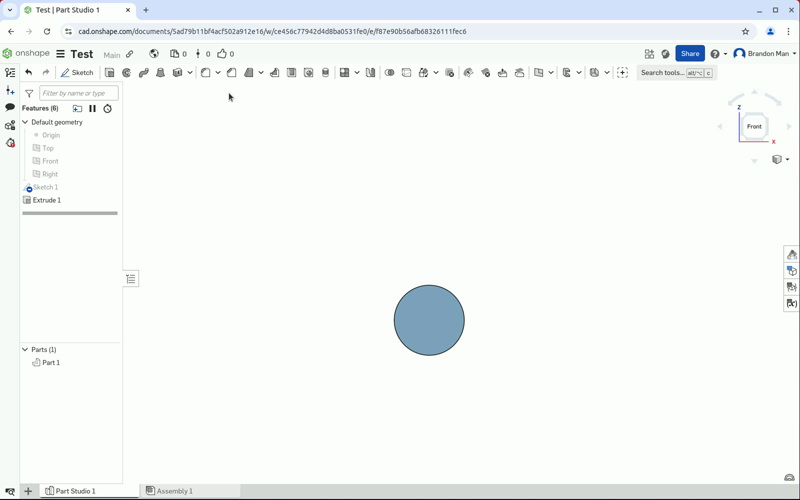
mouse_move(73, 352)
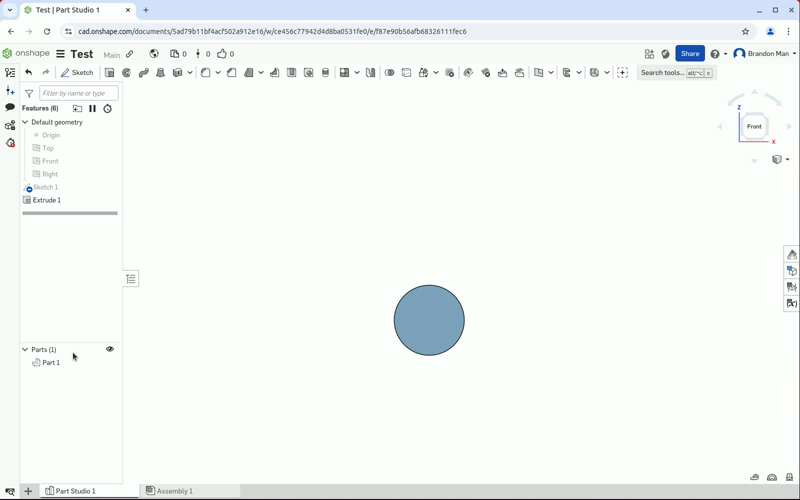
key(y)
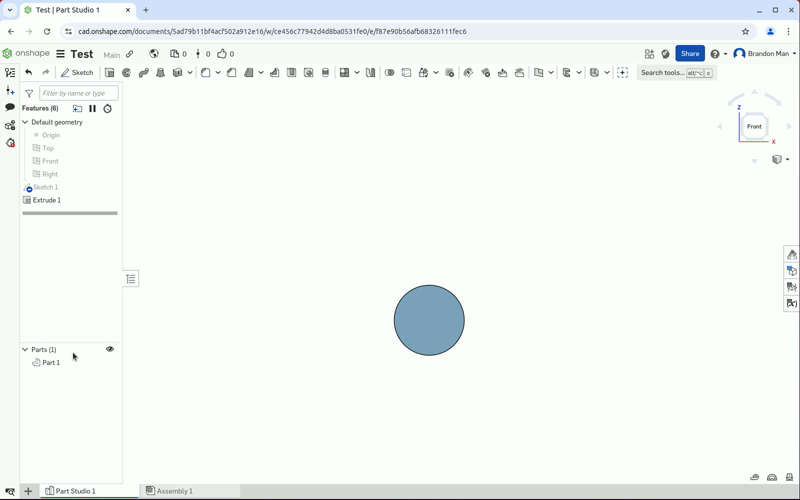
key(shift+p)
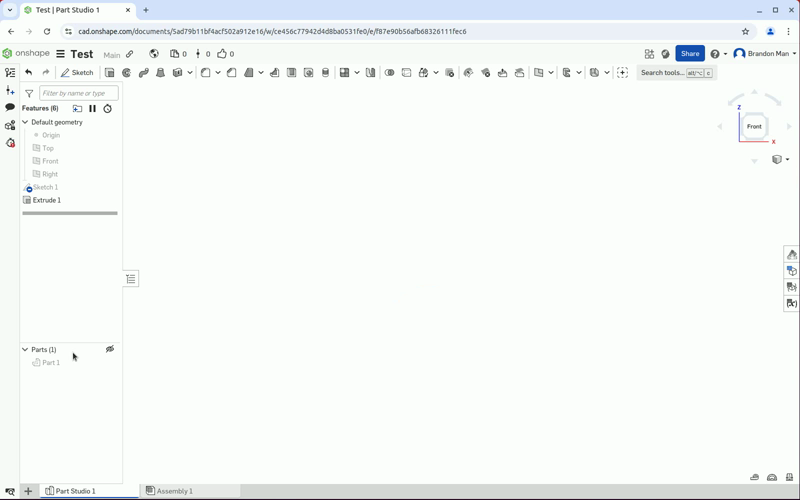
key(space)
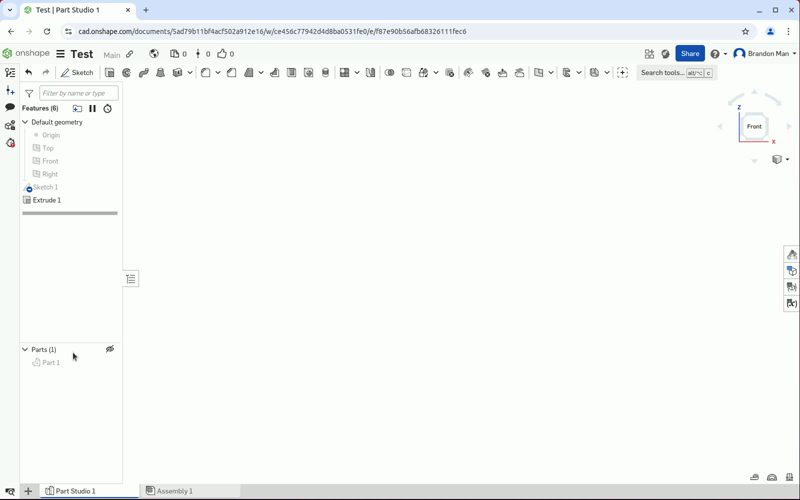
key_down(shift)
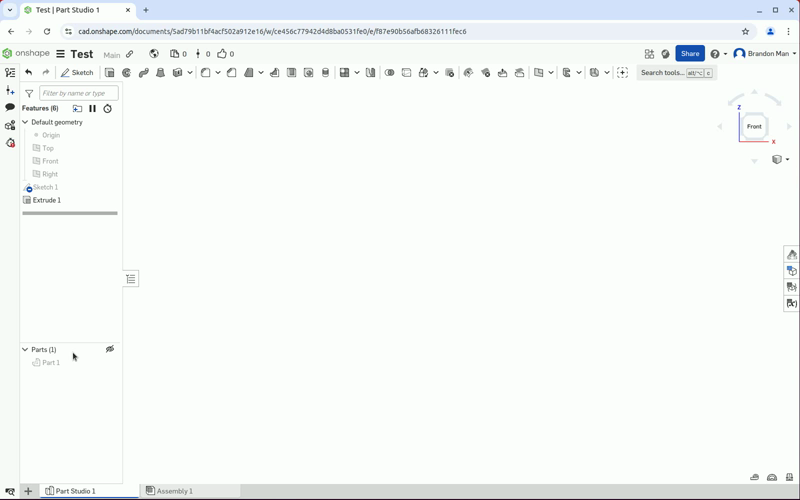
key(left)
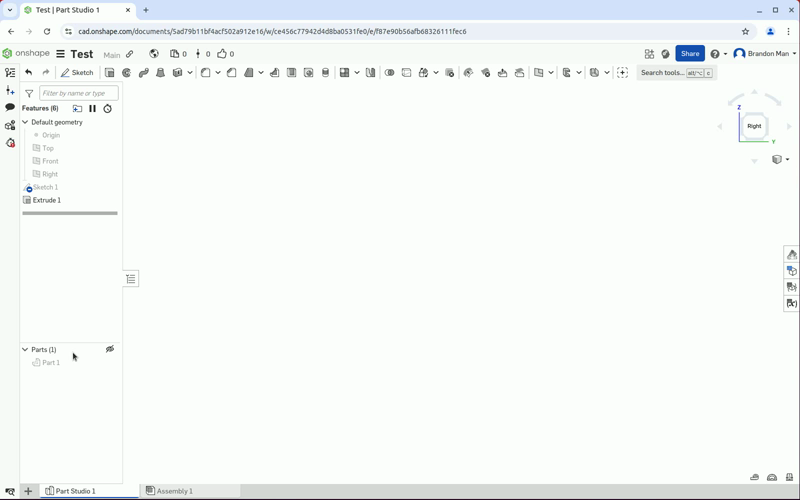
key_up(shift)
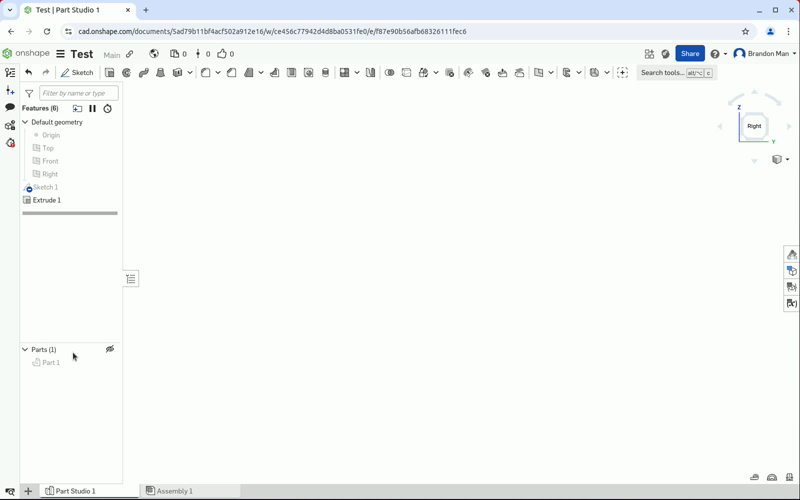
mouse_move(73, 352)
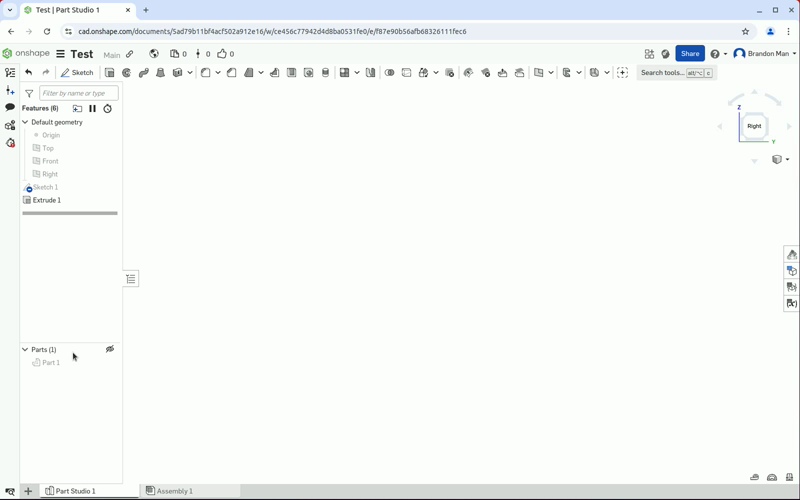
key(shift+y)
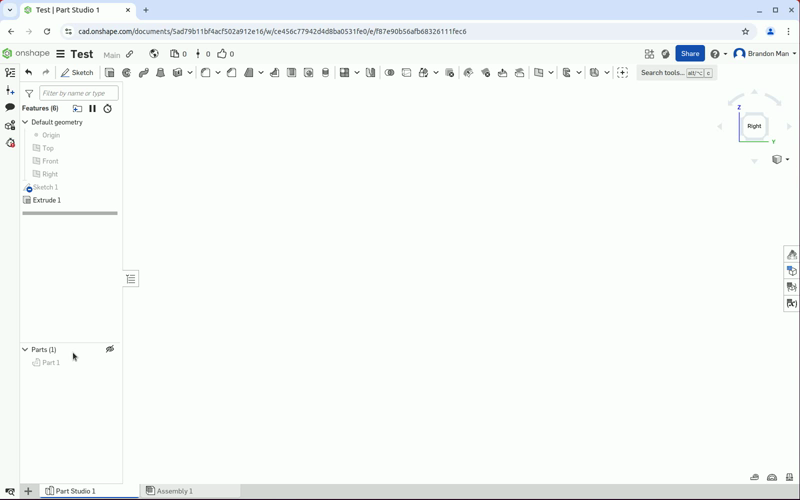
key(shift+s)
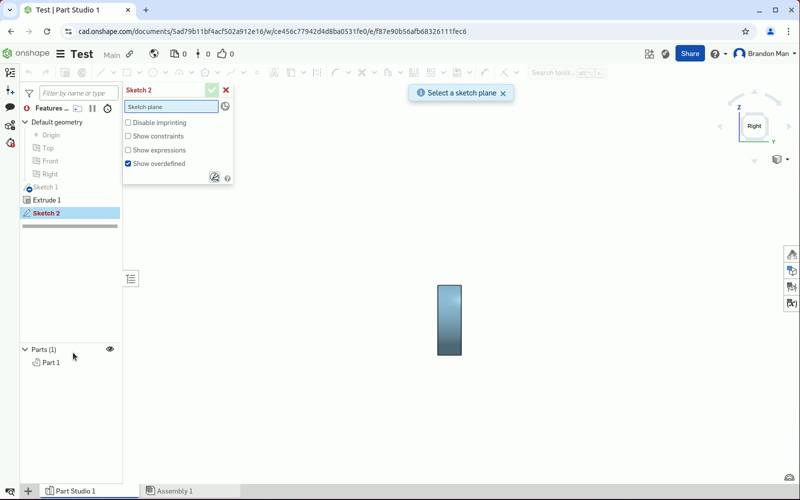
mouse_move(73, 176)
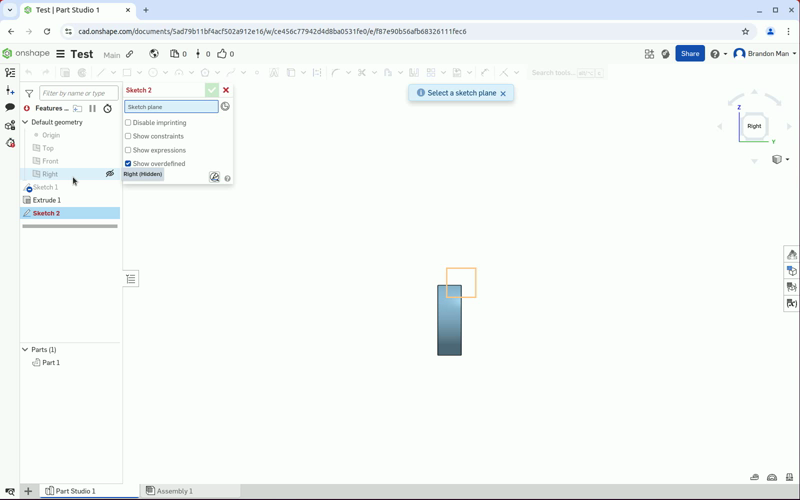
click(73, 176)
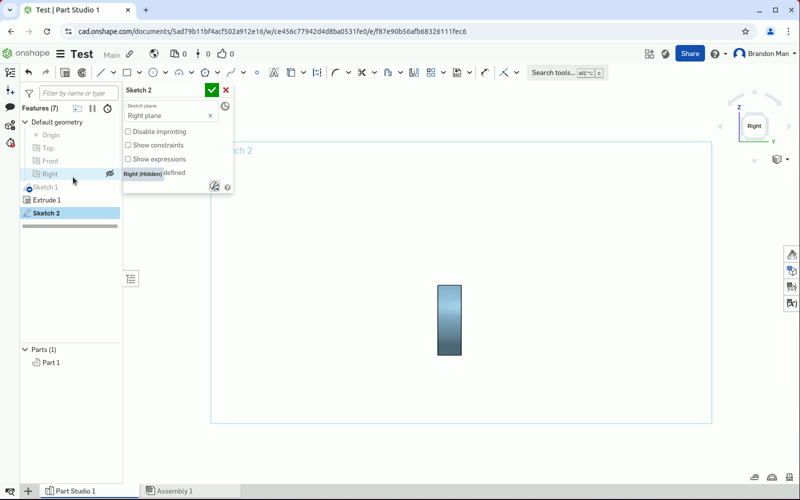
mouse_move(73, 352)
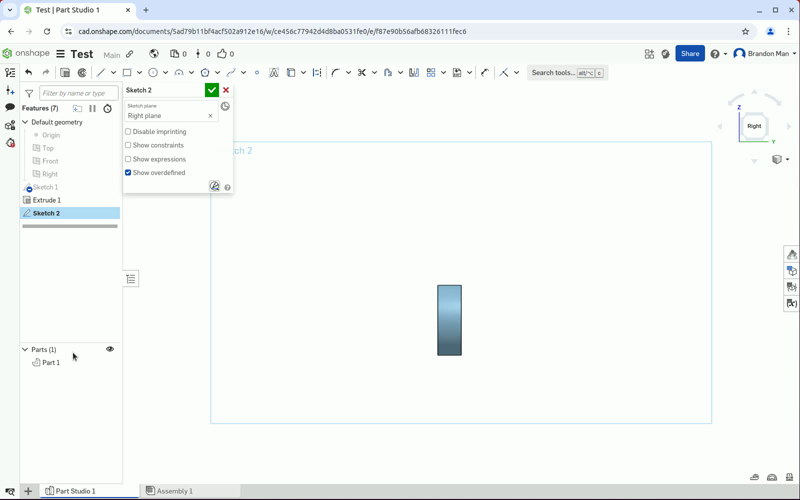
key(y)
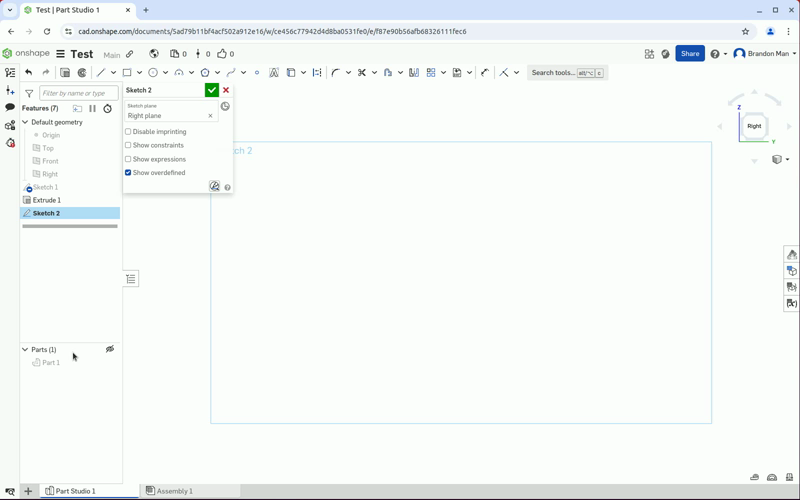
key(l)
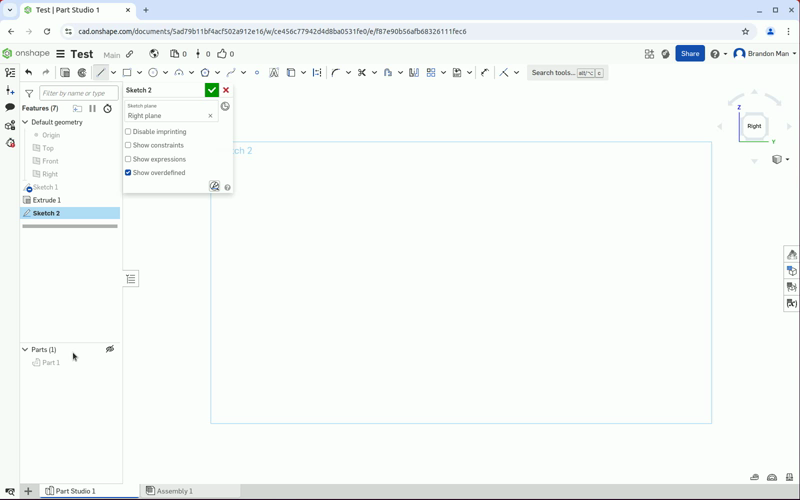
key_down(shift)
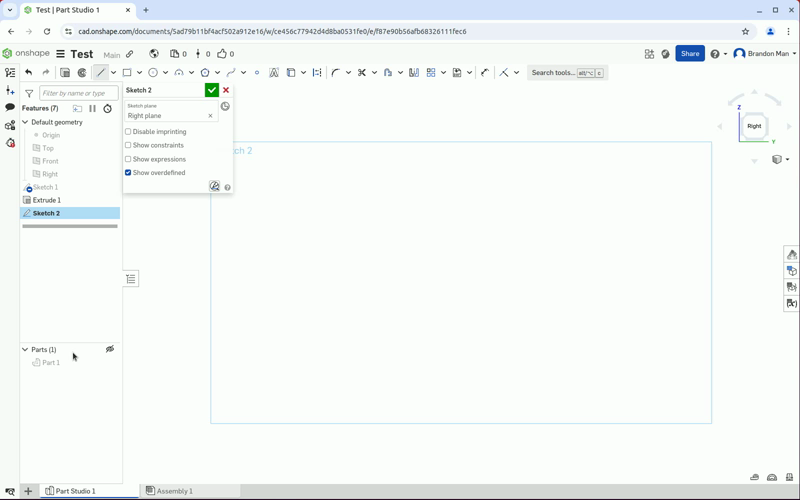
mouse_move(515, 303)
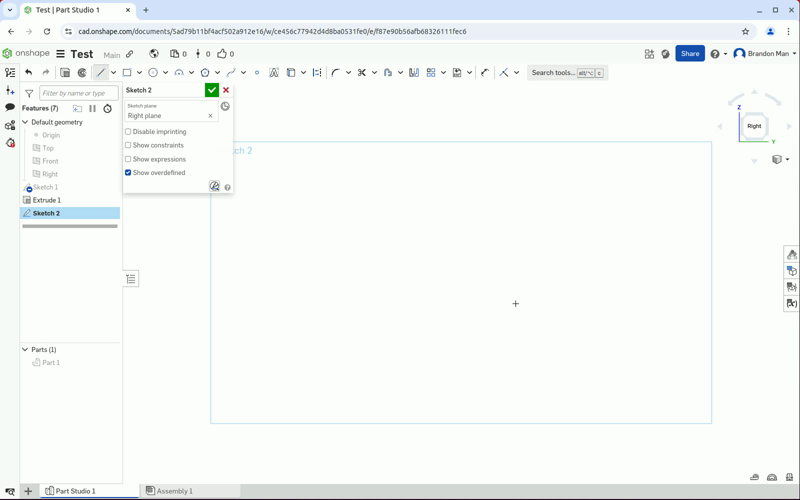
click(515, 303)
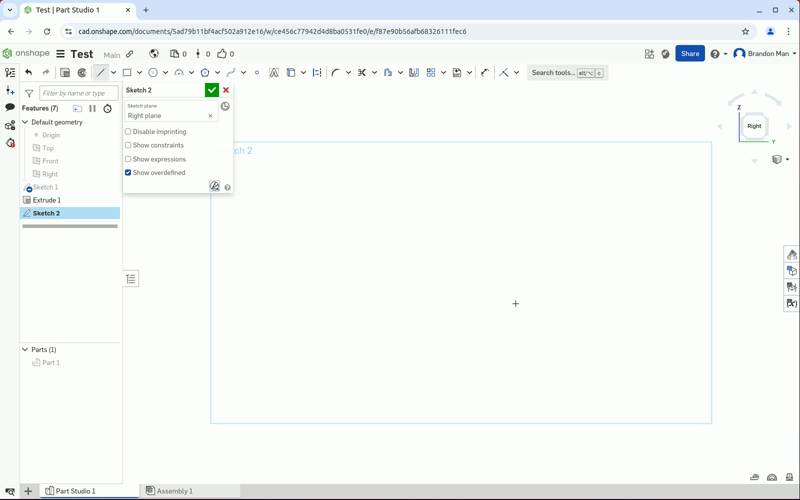
key_up(shift)
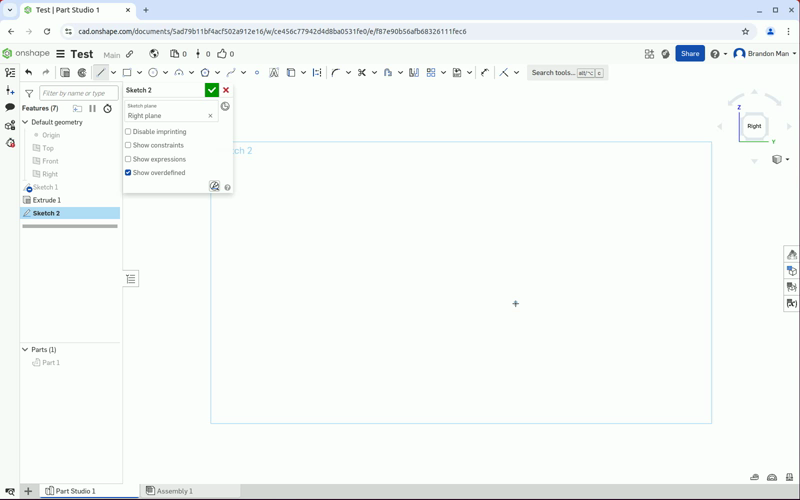
key_down(shift)
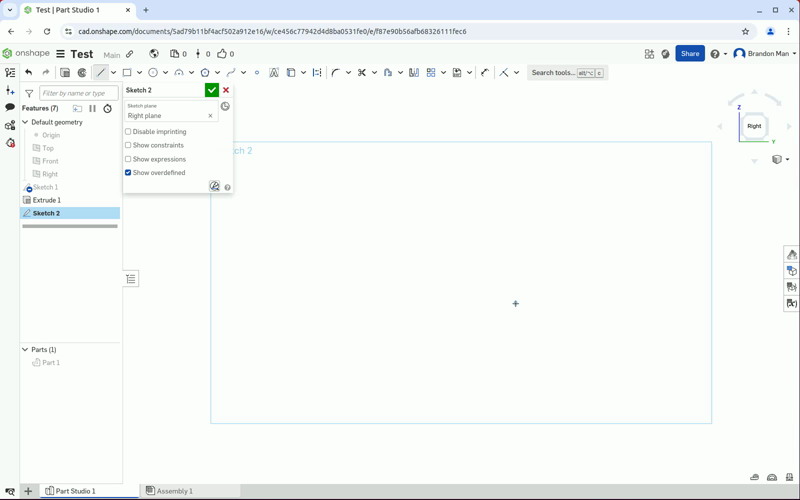
mouse_move(545, 303)
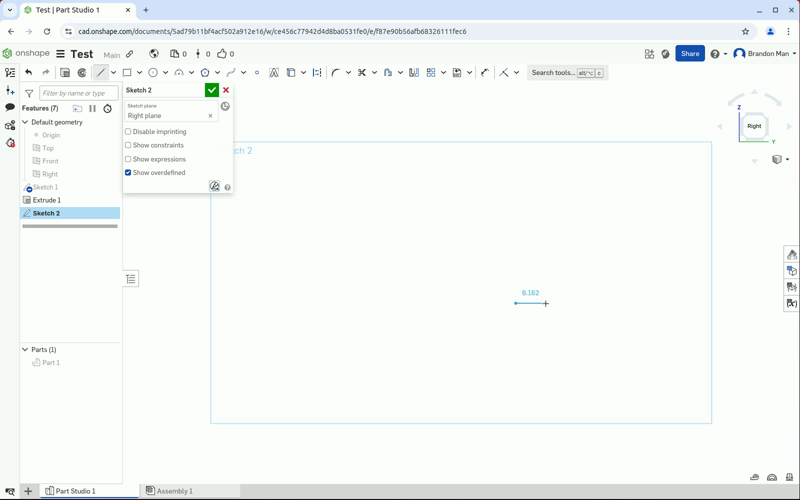
mouse_move(573, 303)
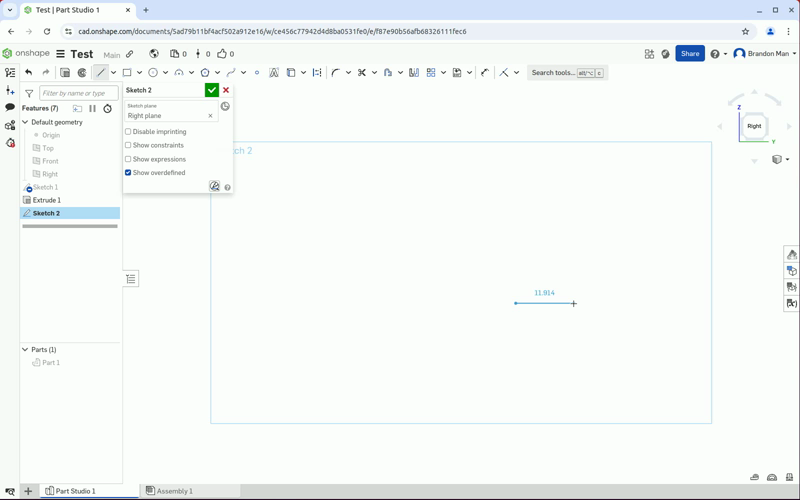
click(573, 303)
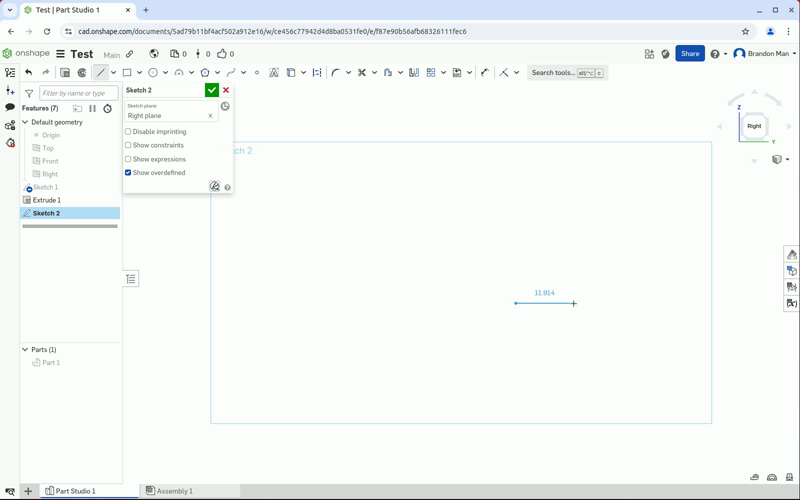
key_up(shift)
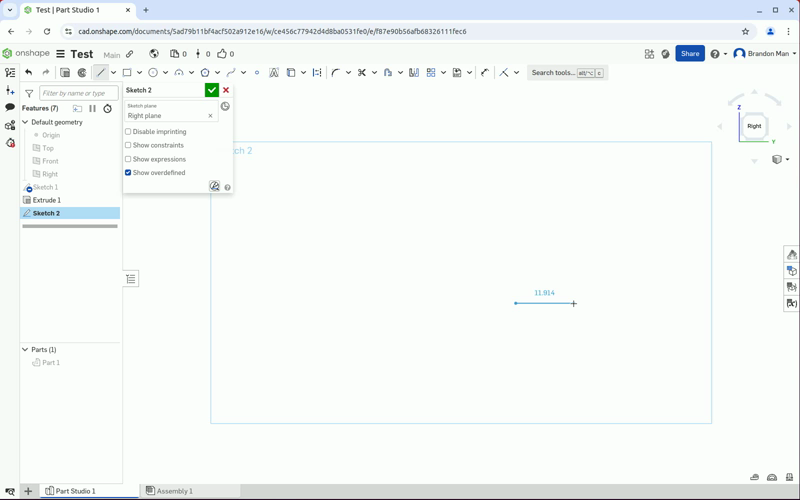
key_down(shift)
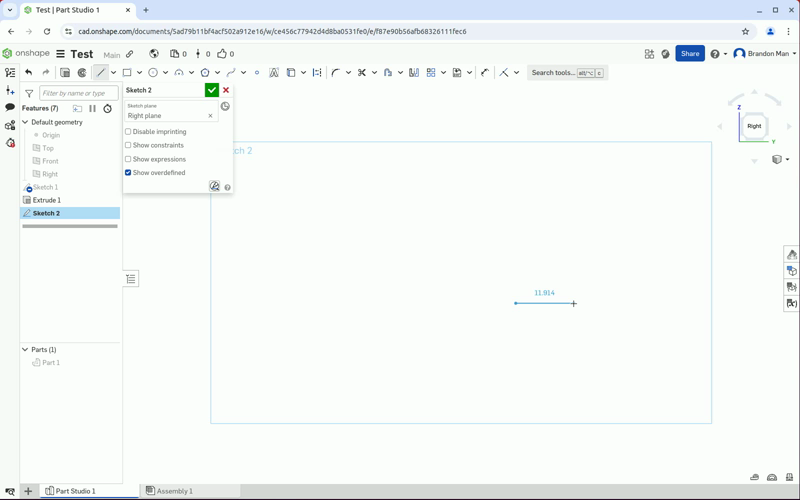
mouse_move(589, 303)
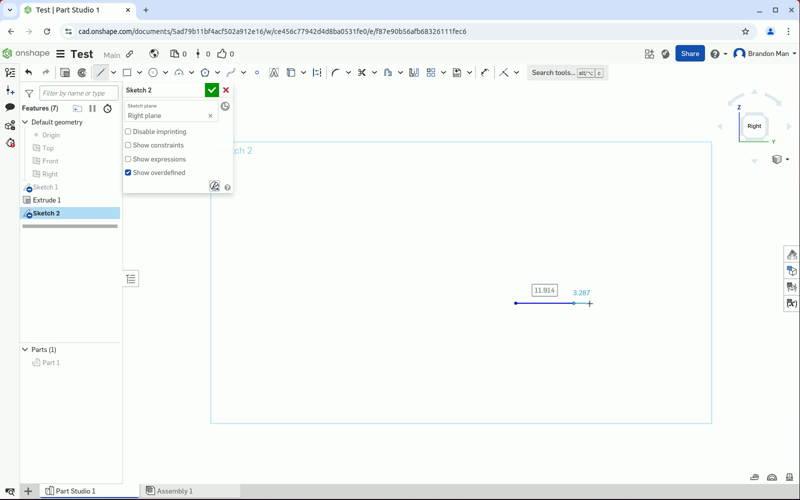
mouse_move(573, 250)
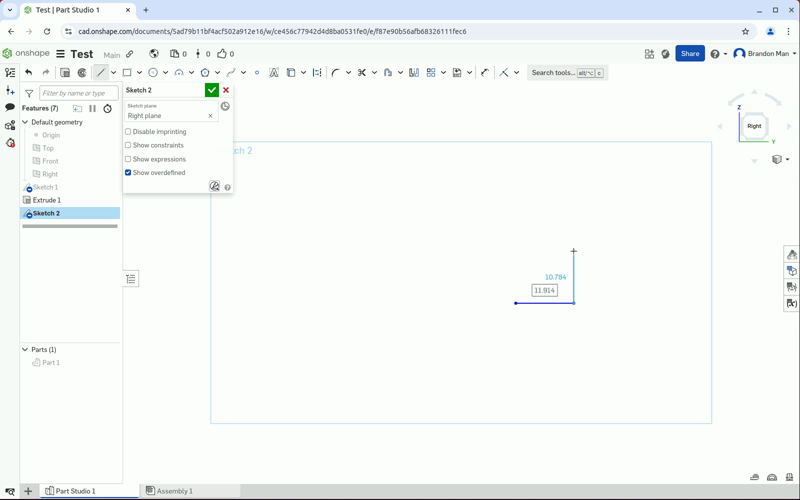
click(573, 250)
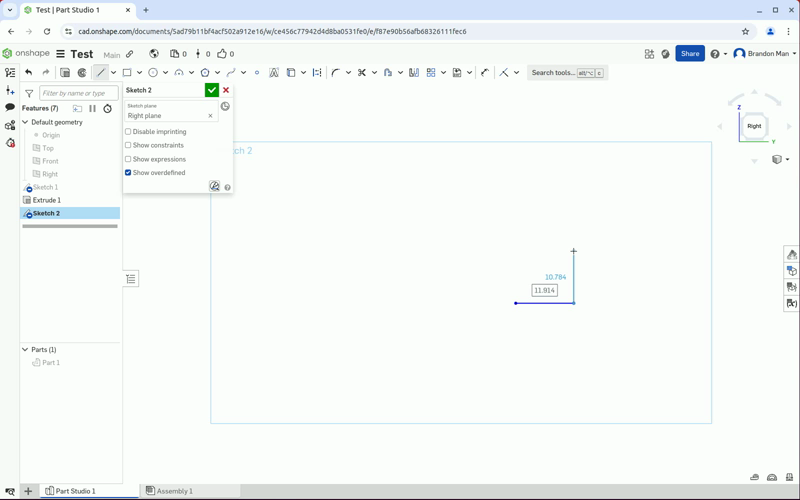
key_up(shift)
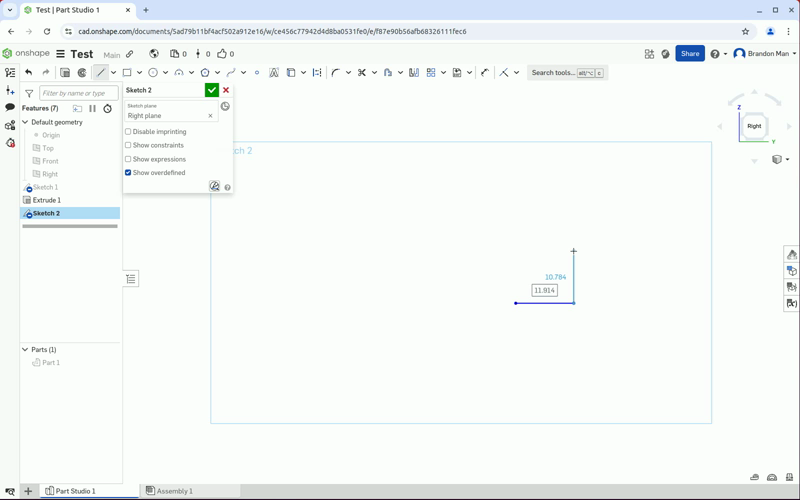
key_down(shift)
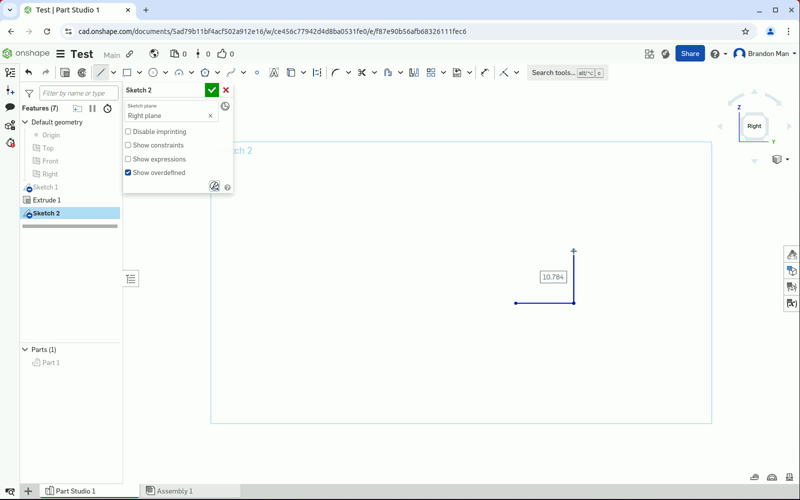
mouse_move(589, 250)
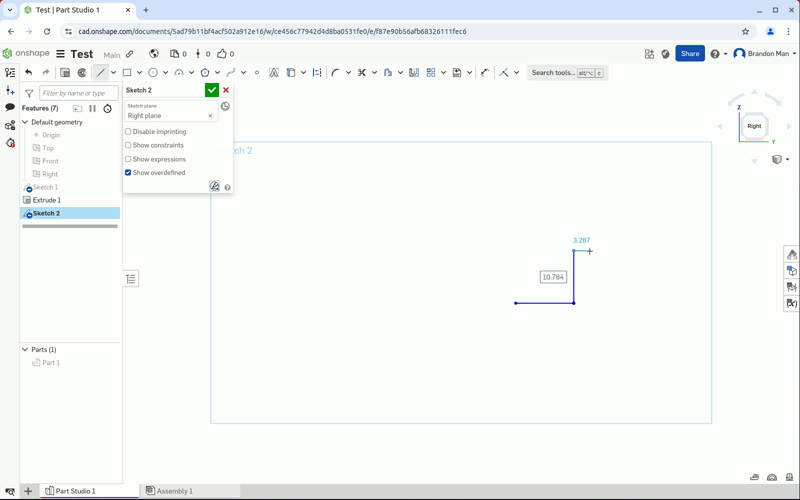
mouse_move(515, 250)
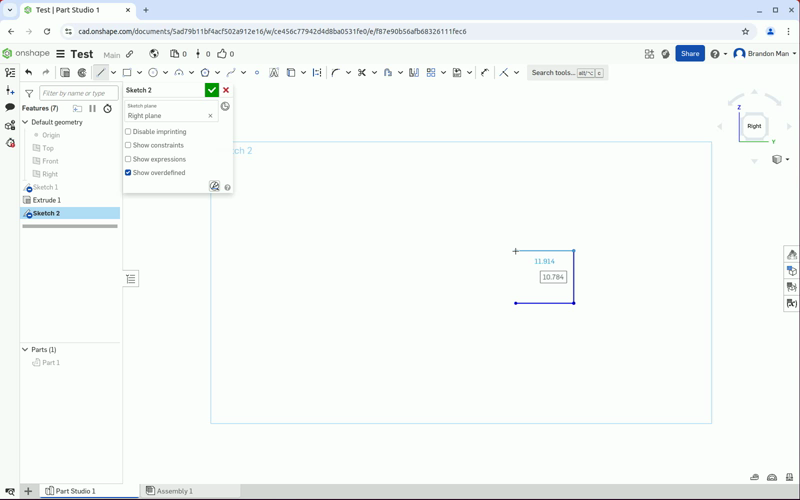
click(515, 250)
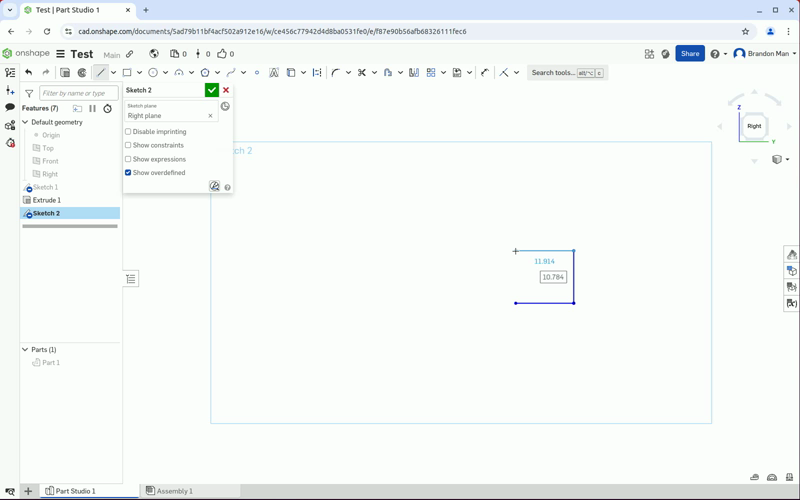
key_up(shift)
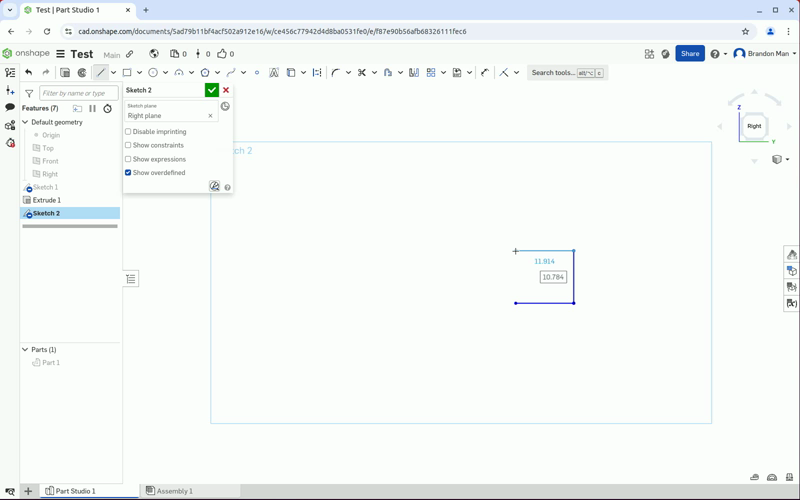
mouse_move(545, 250)
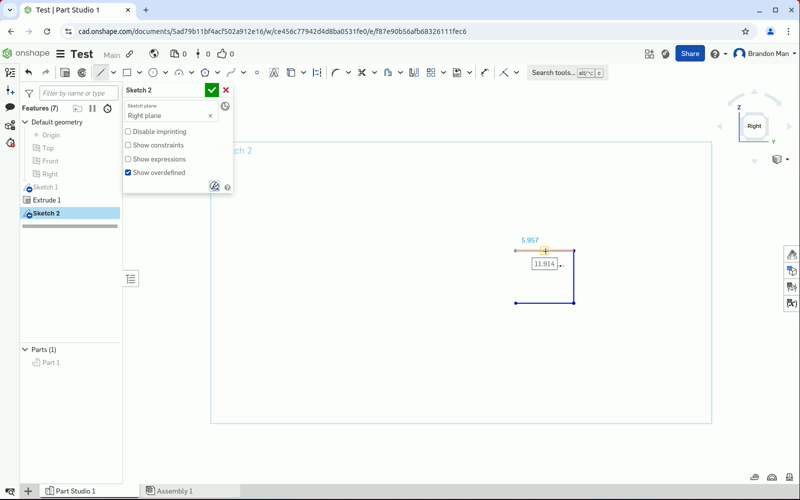
key_down(shift)
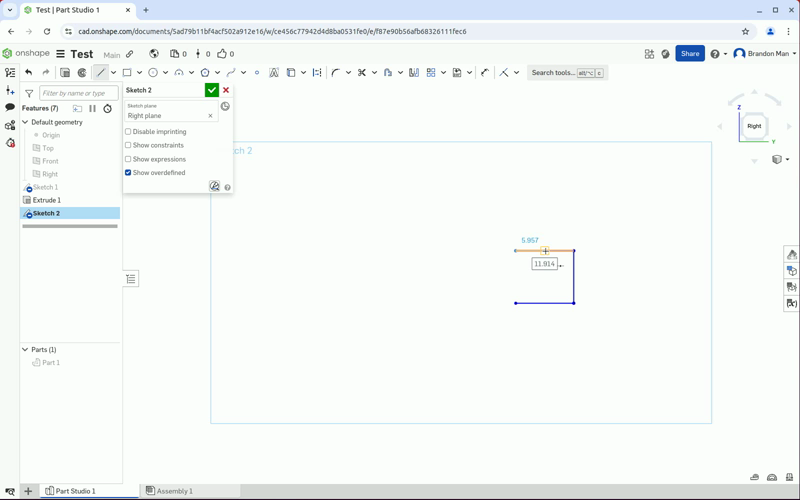
mouse_move(515, 303)
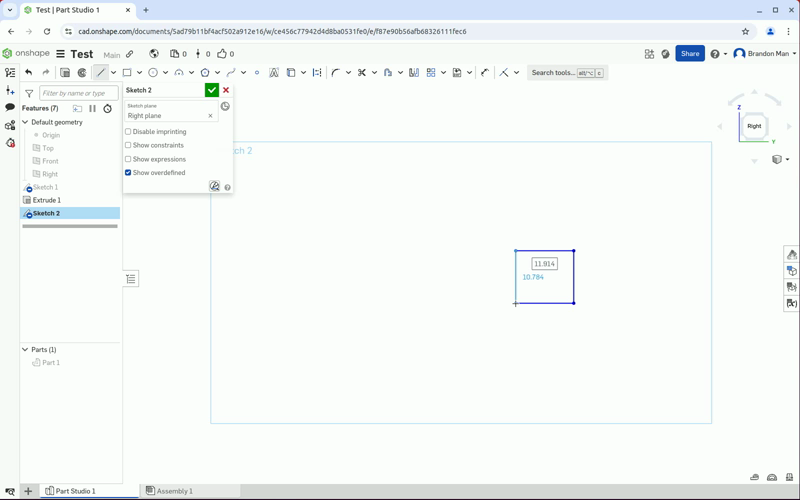
key_up(shift)
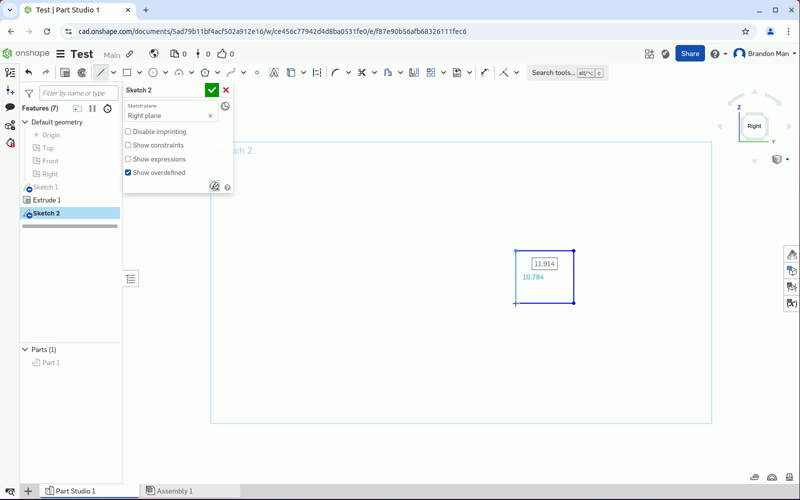
click(515, 303)
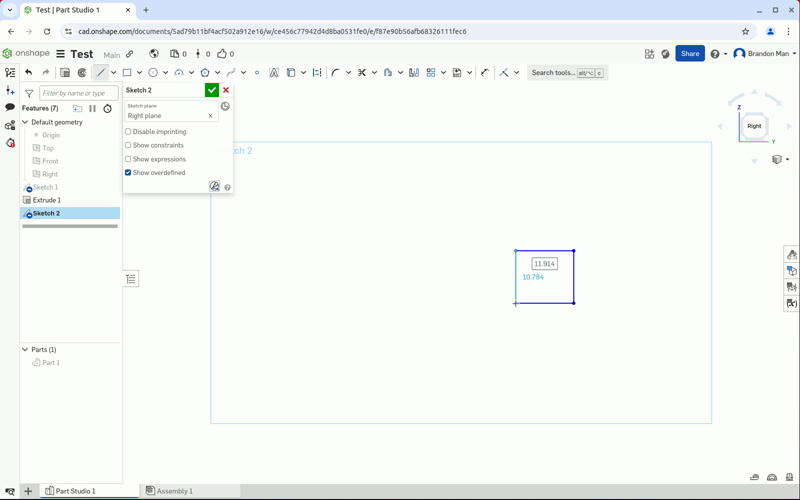
key(esc)
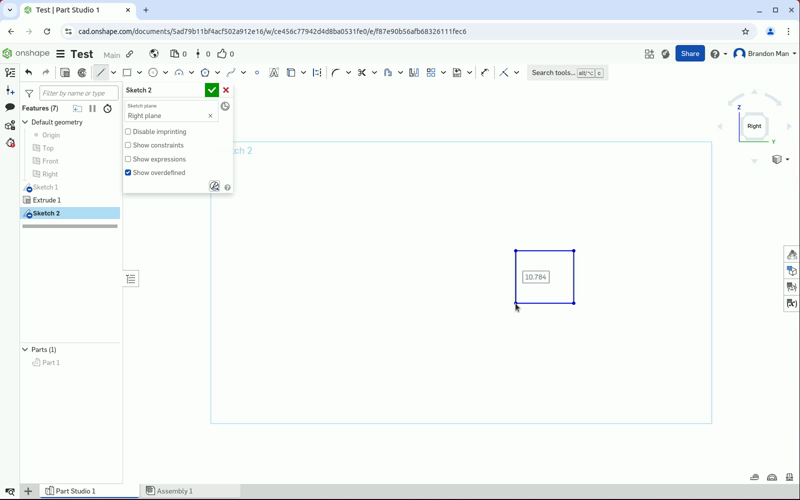
mouse_move(536, 285)
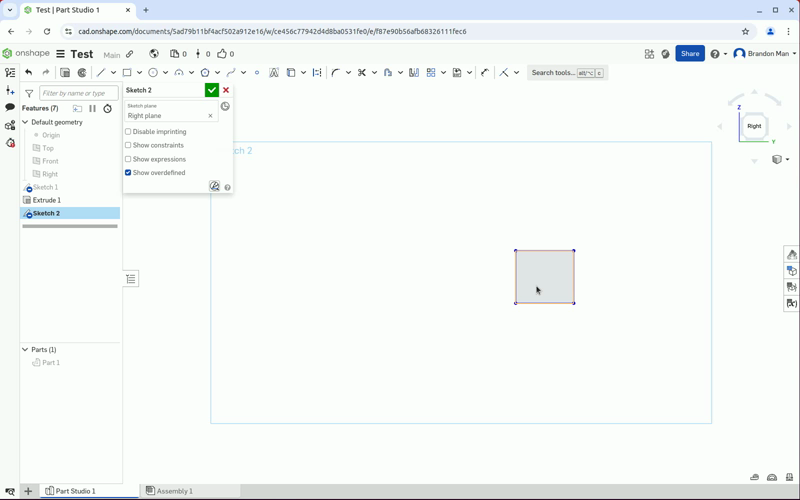
click(536, 285)
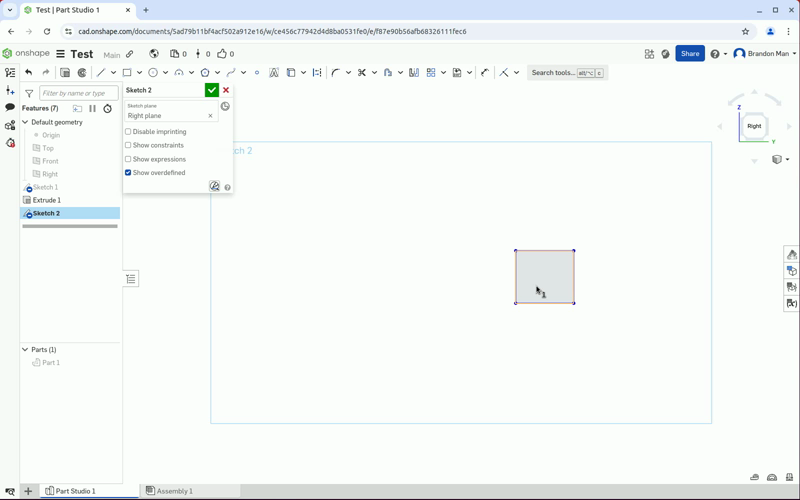
mouse_move(73, 352)
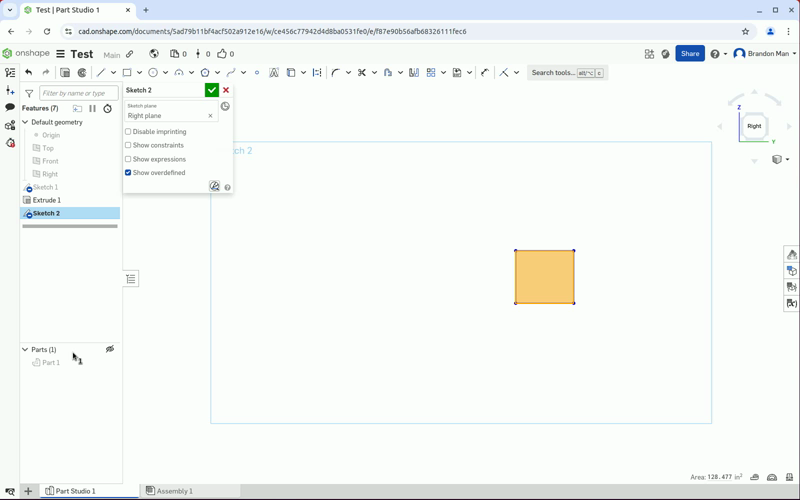
key(shift+y)
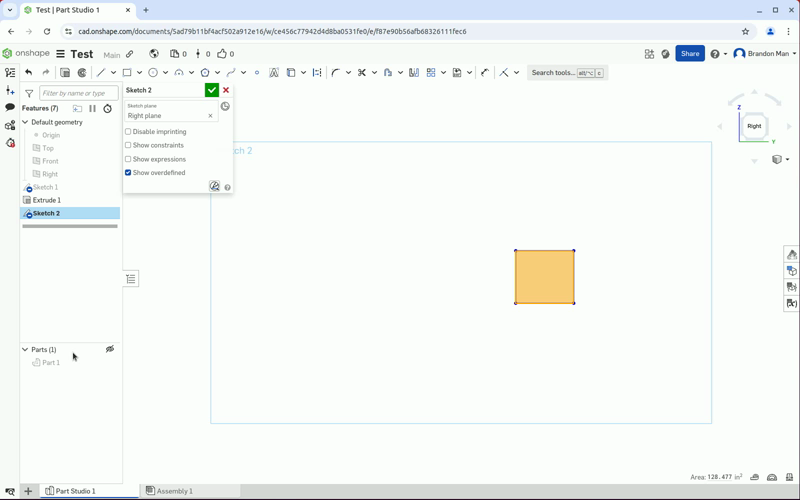
key(shift+e)
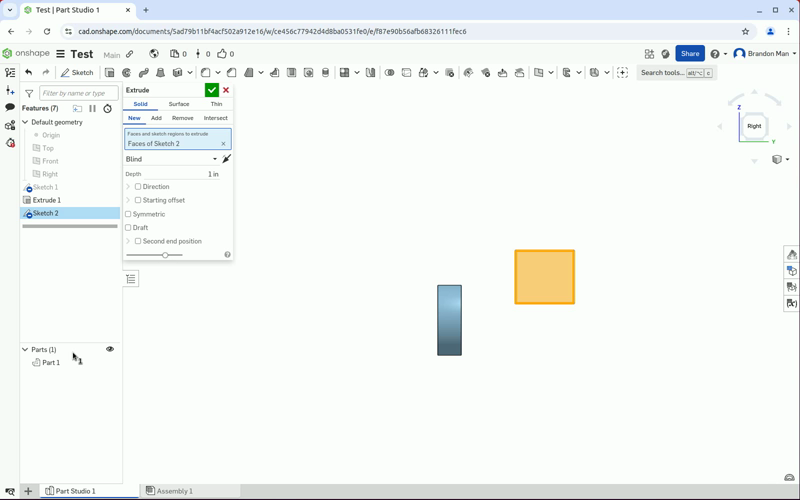
mouse_move(143, 106)
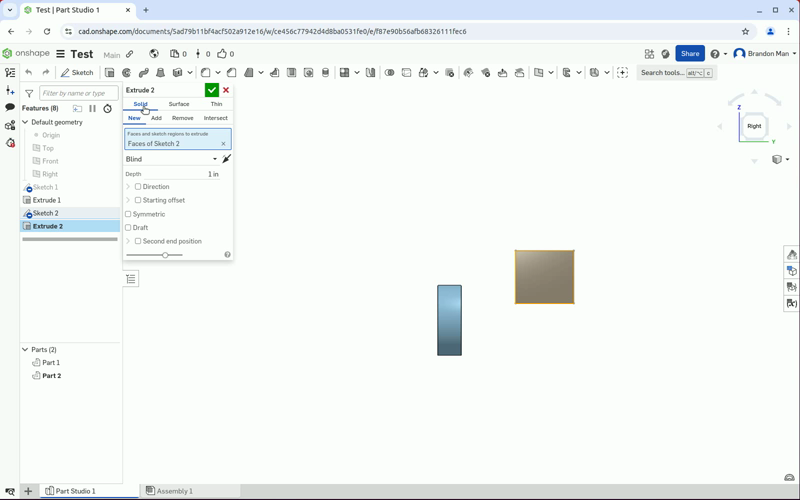
click(143, 106)
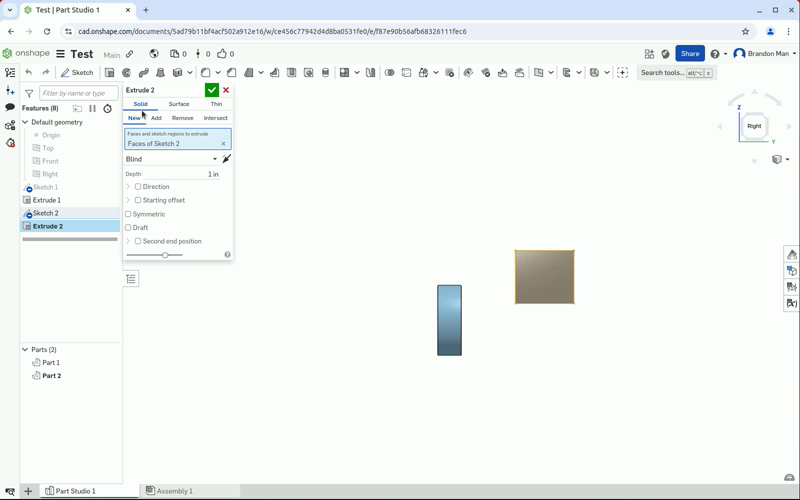
mouse_move(137, 120)
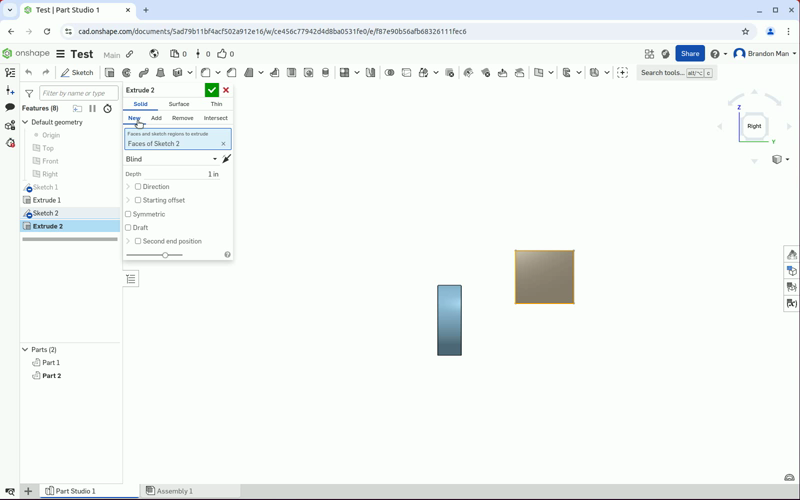
click(137, 120)
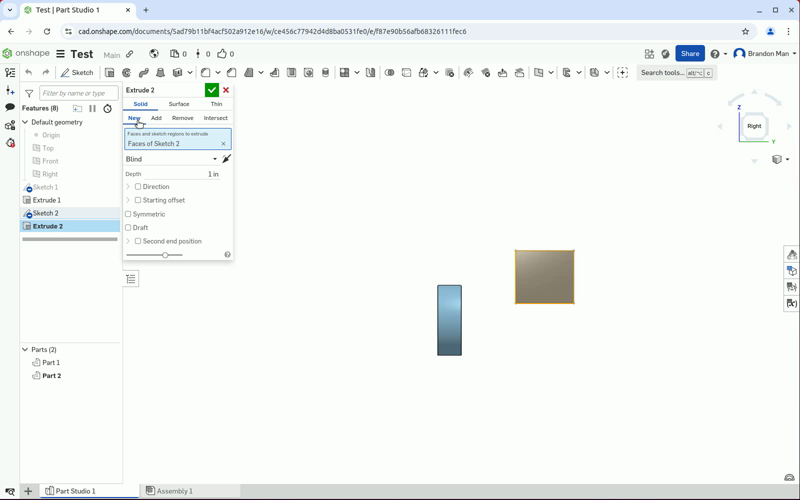
key(tab, 4)
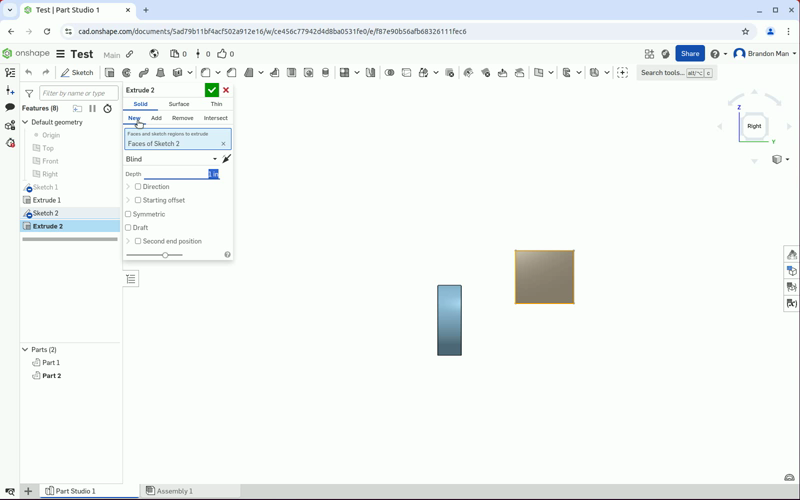
text(4.814)
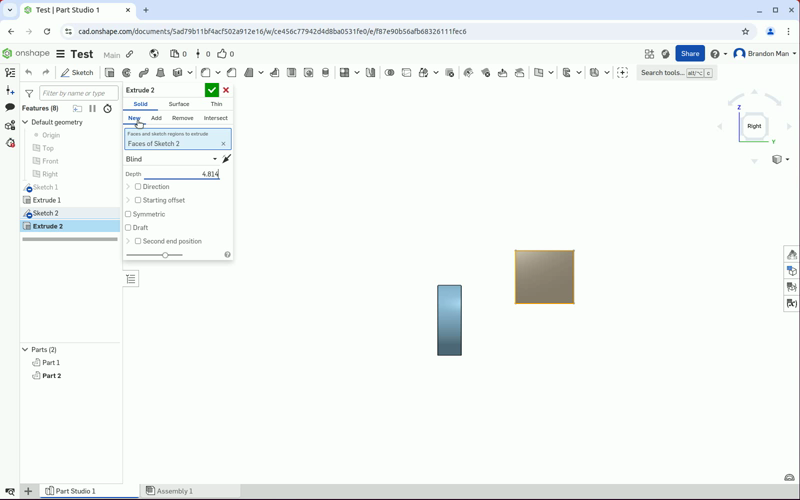
key(enter)
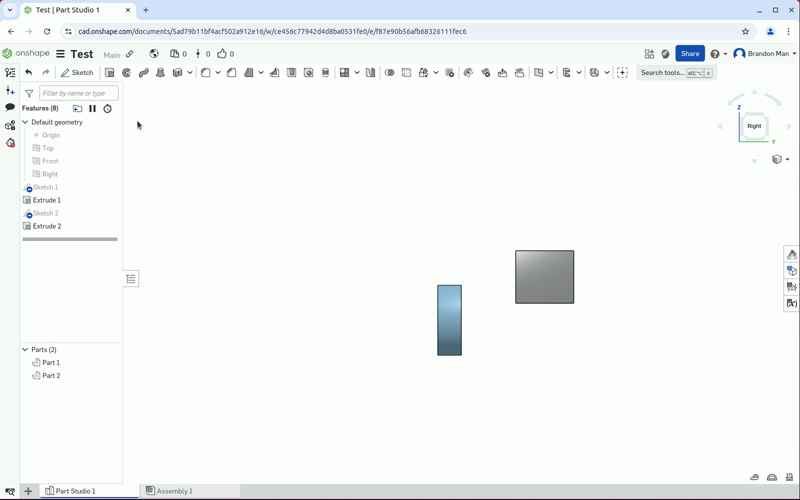
key(shift+h)
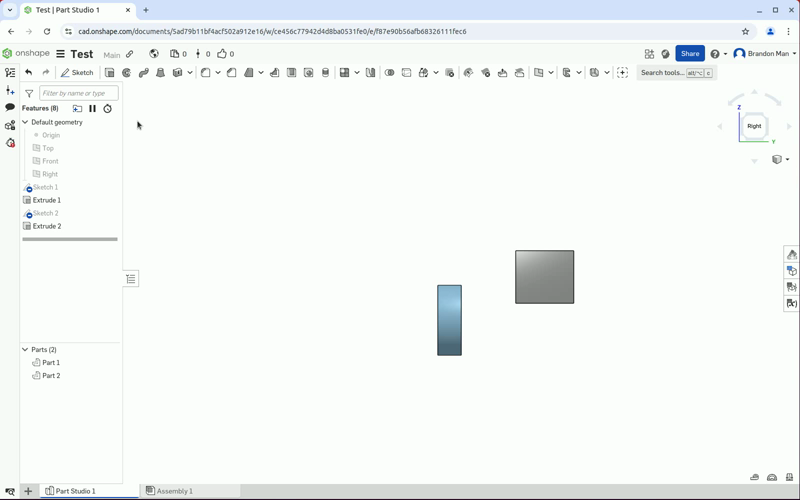
key(shift+h)
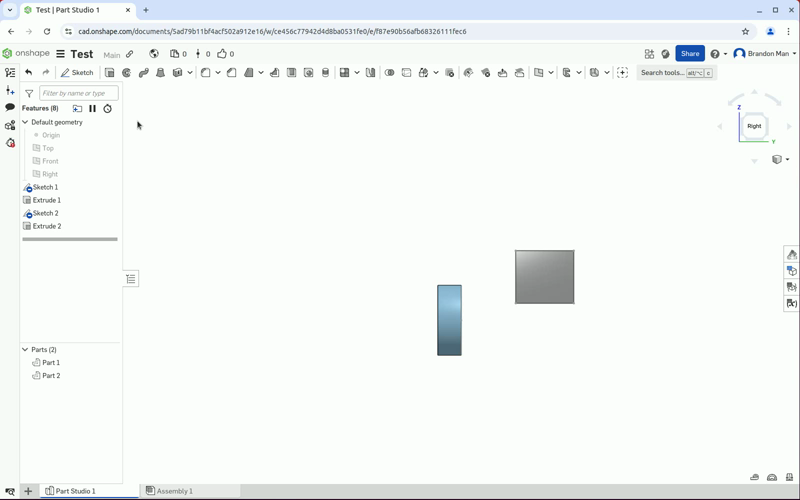
key(shift+7)
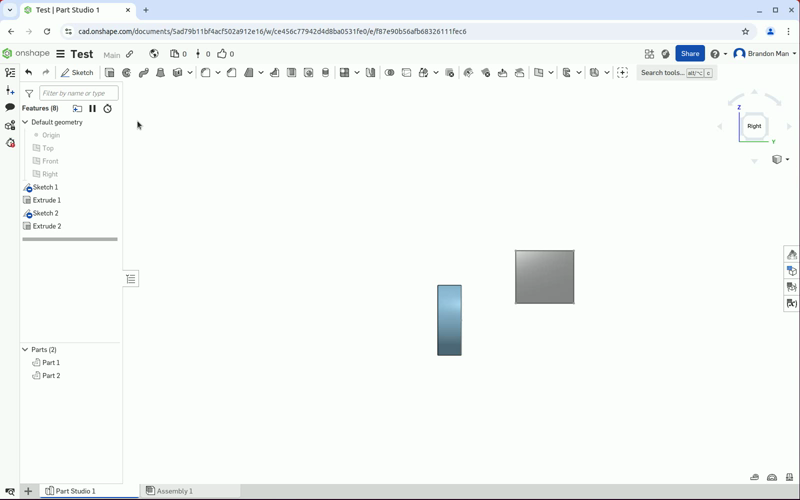
key(right, 2)
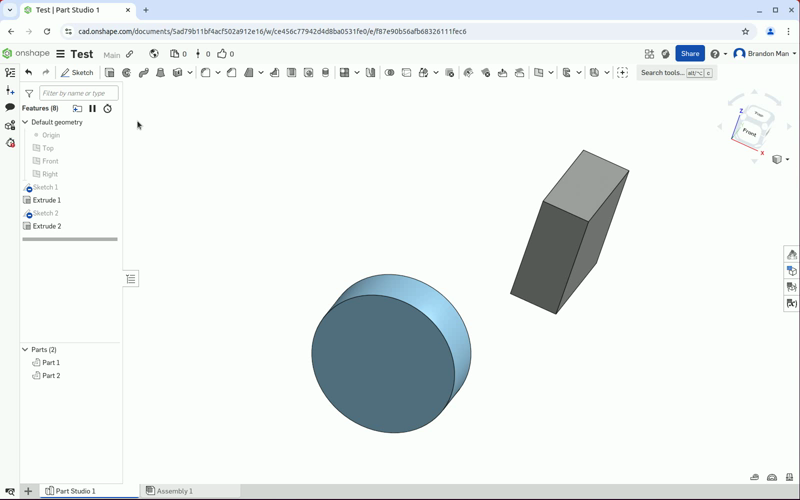
key(down, 2)
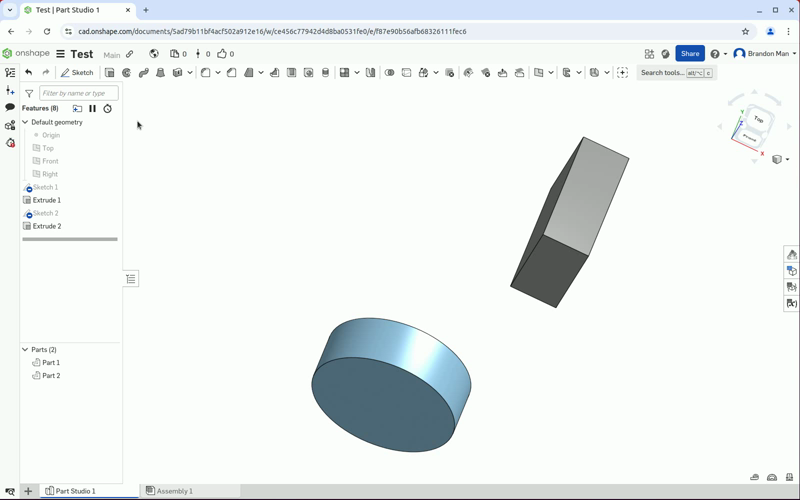
key(up, 2)
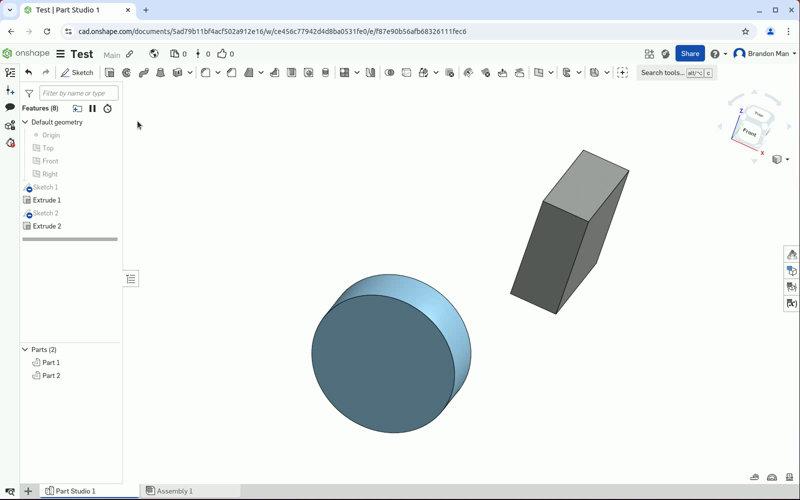
key(left, 2)
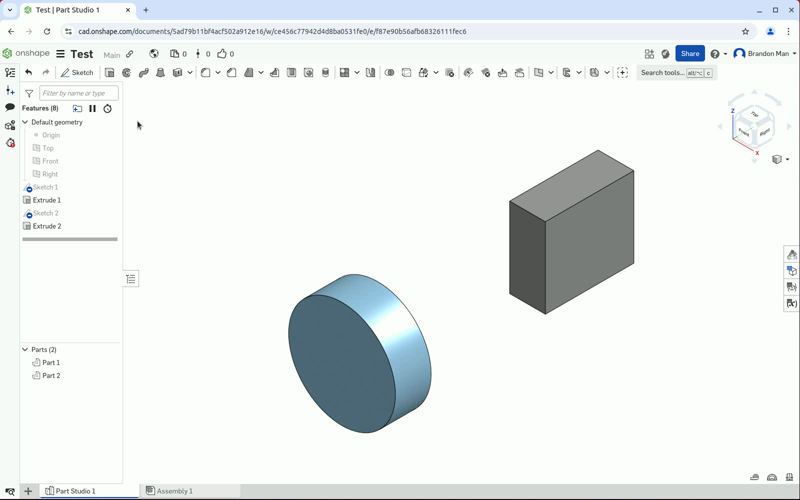
mouse_move(73, 189)
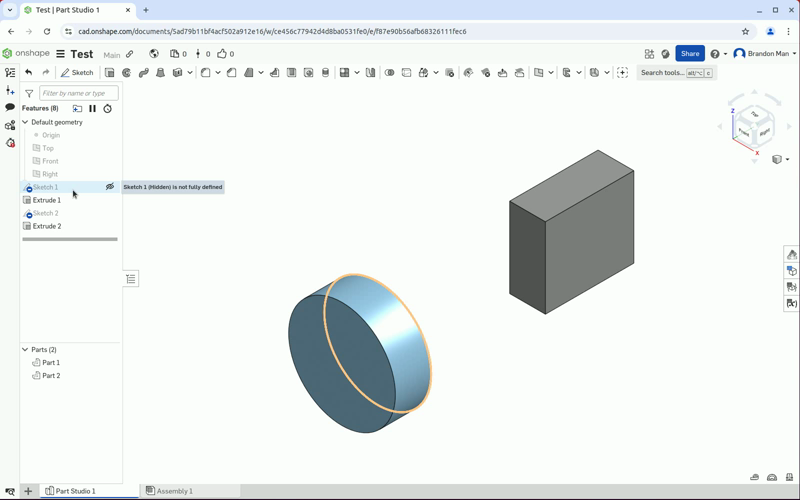
click(73, 189)